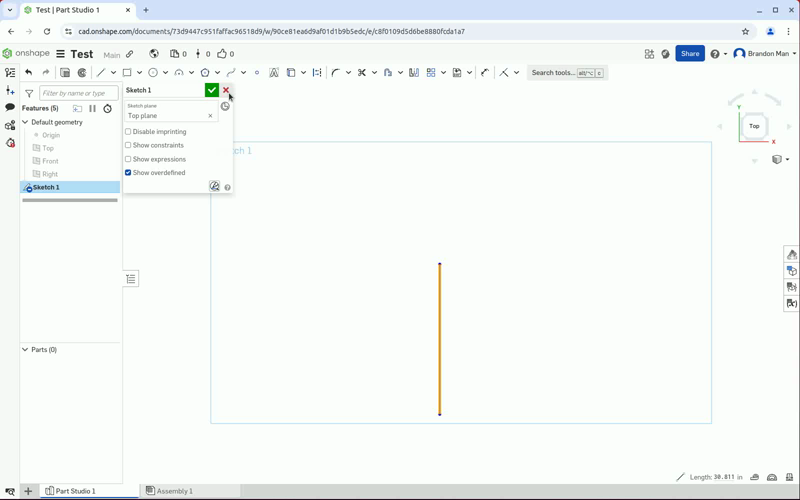
key(shift+h)
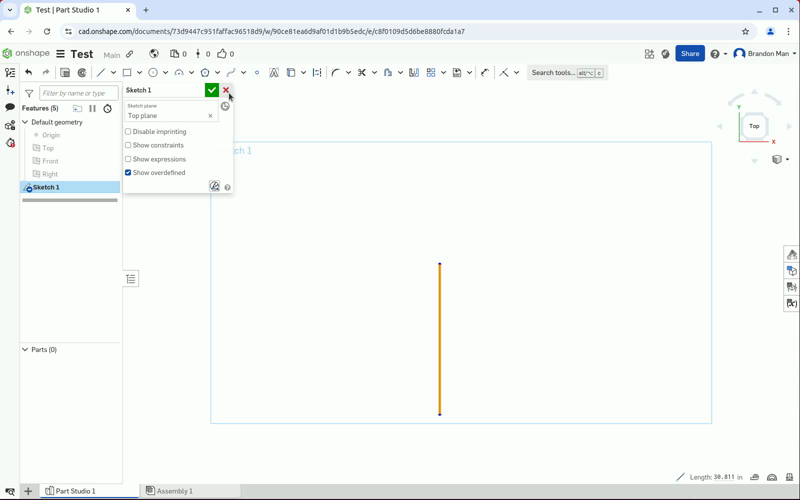
key(shift+s)
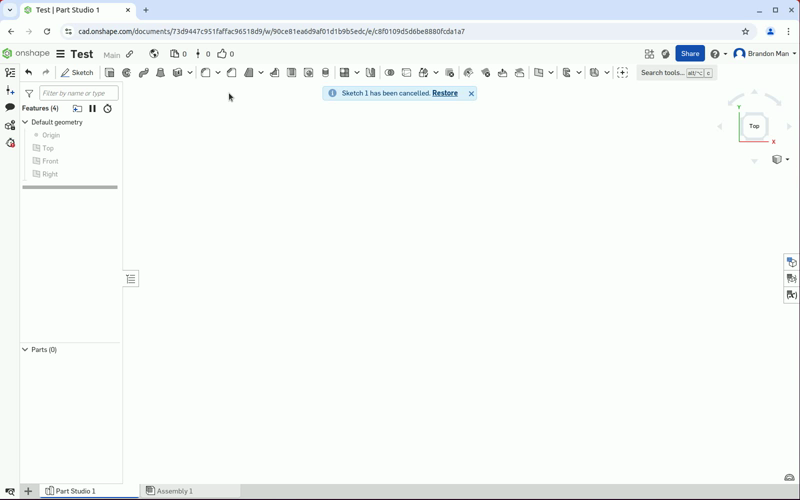
mouse_move(73, 150)
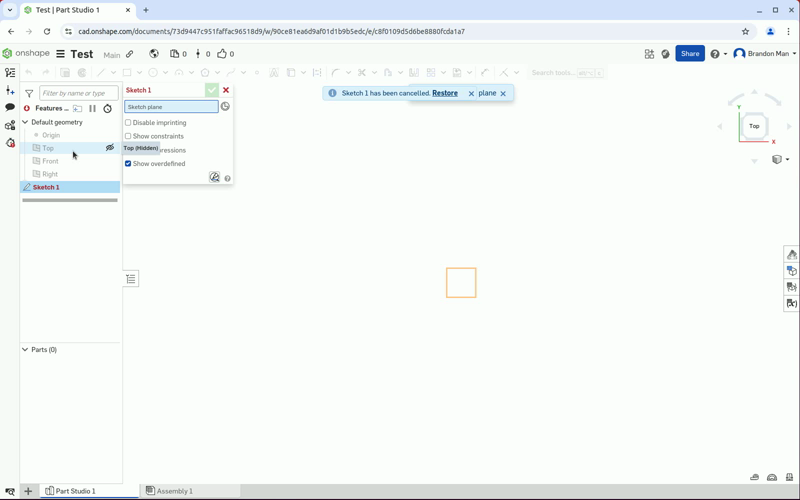
click(73, 150)
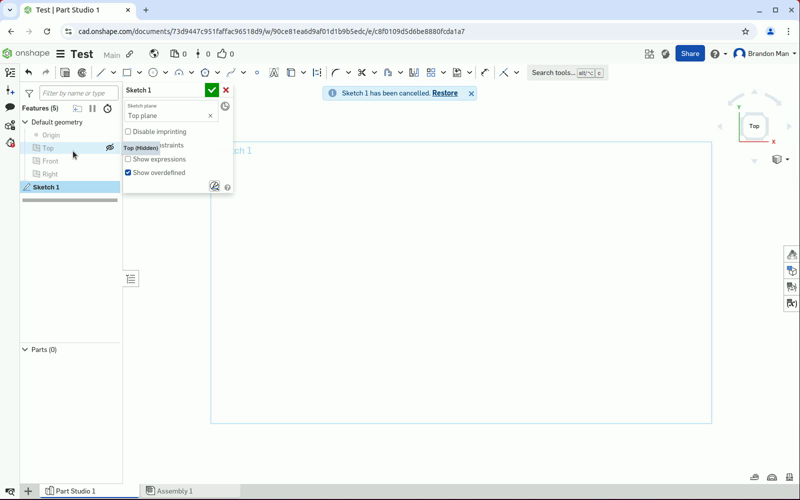
mouse_move(73, 352)
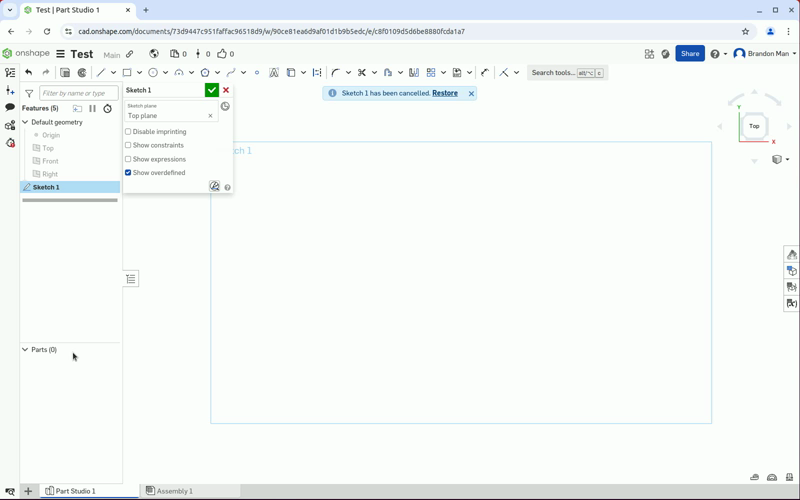
key(y)
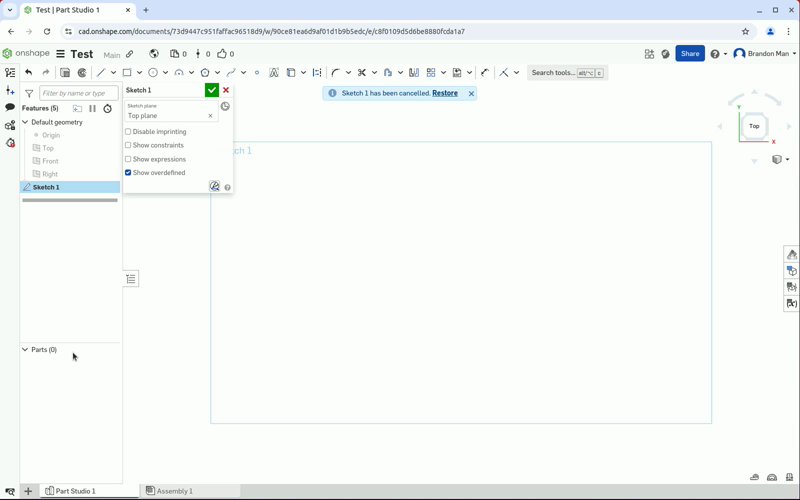
key(c)
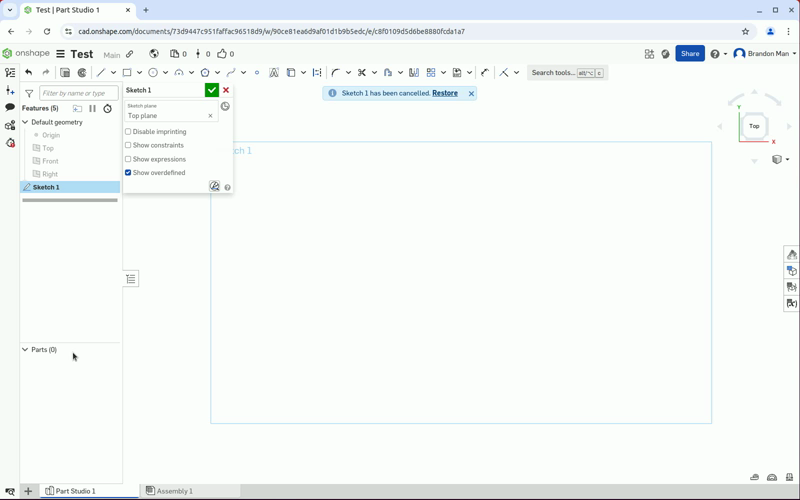
key_down(shift)
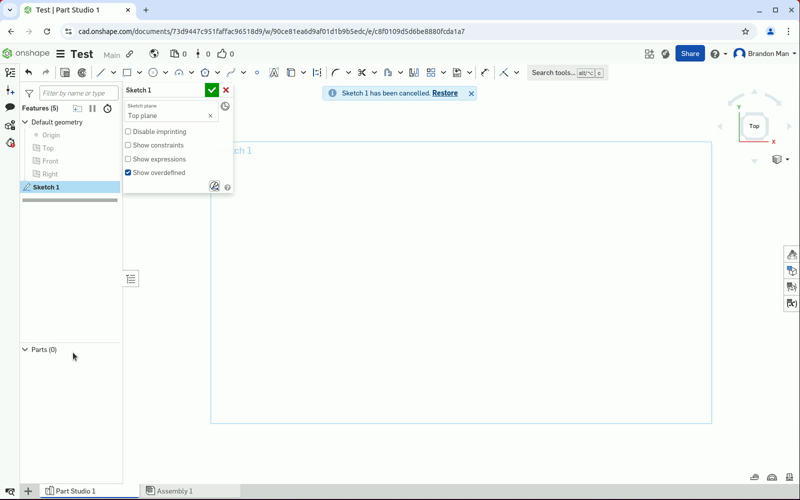
mouse_move(461, 282)
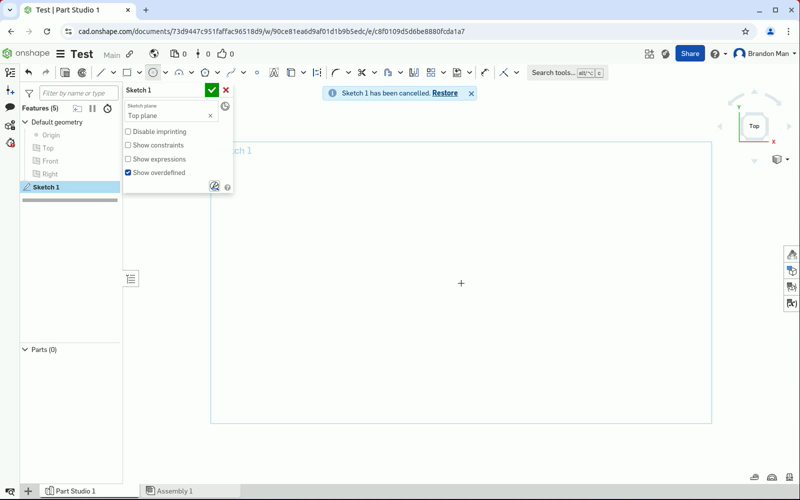
click(461, 282)
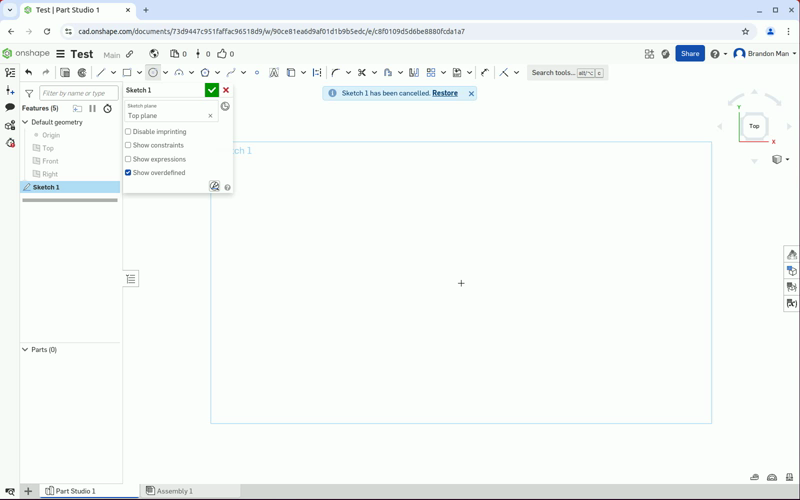
key_up(shift)
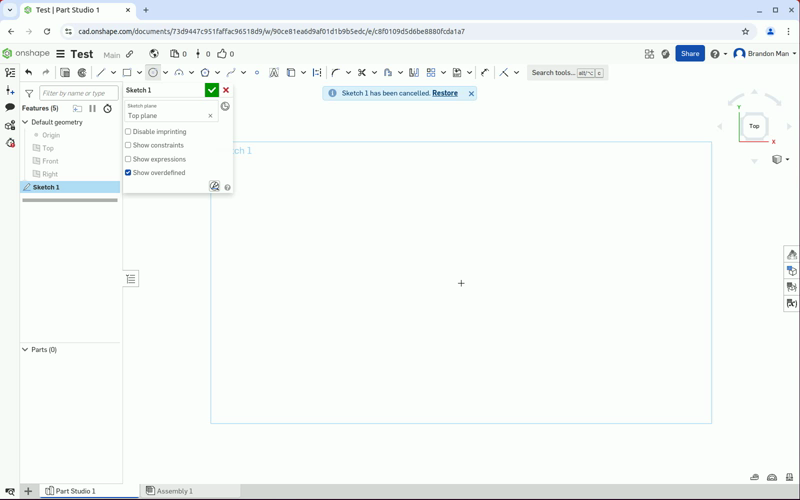
mouse_move(531, 282)
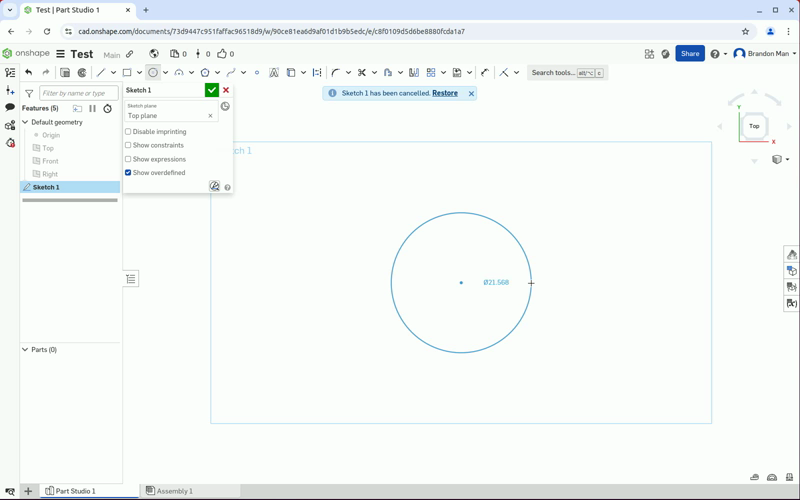
click(531, 282)
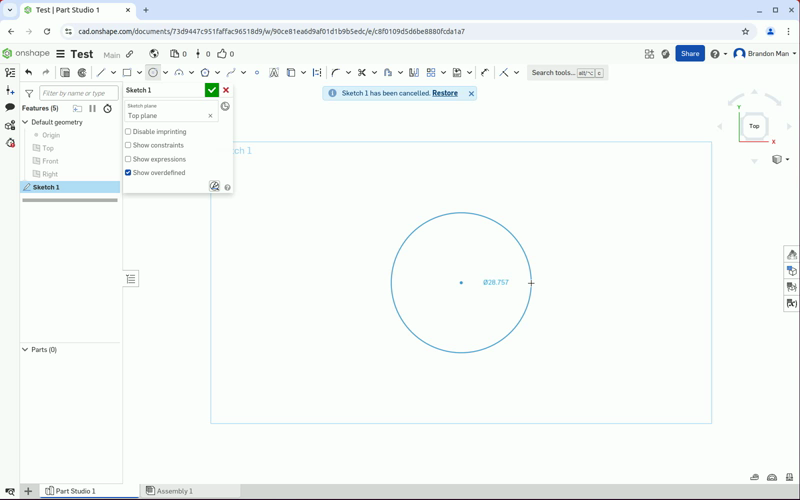
key(esc)
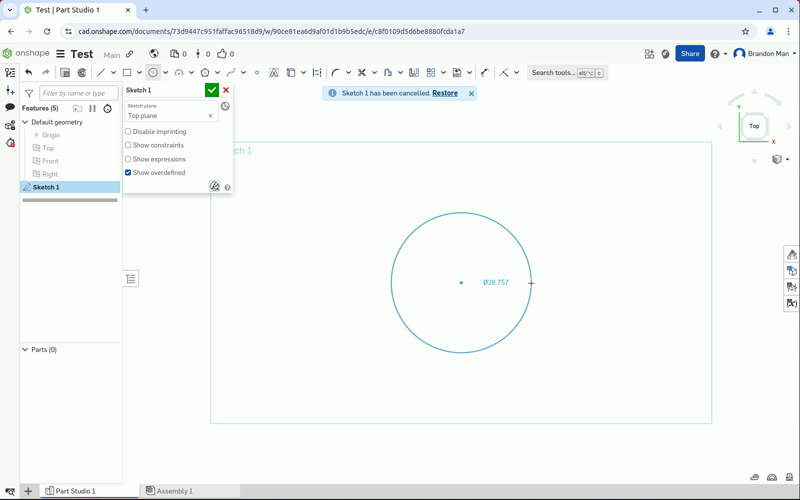
mouse_move(433, 305)
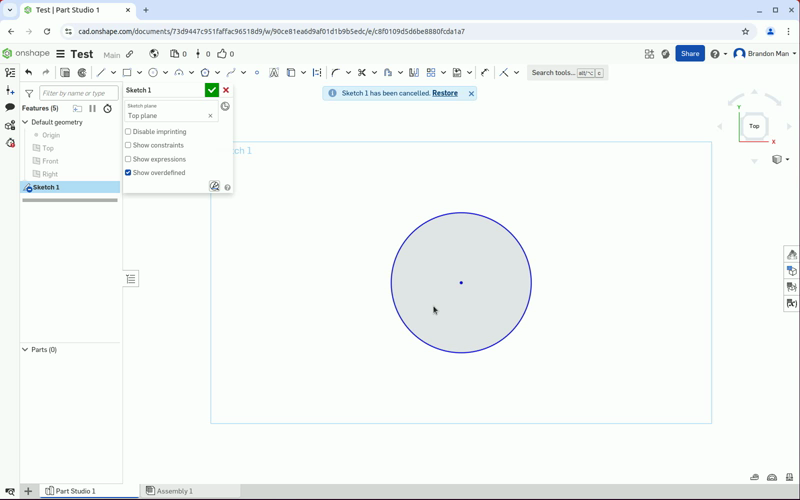
click(433, 305)
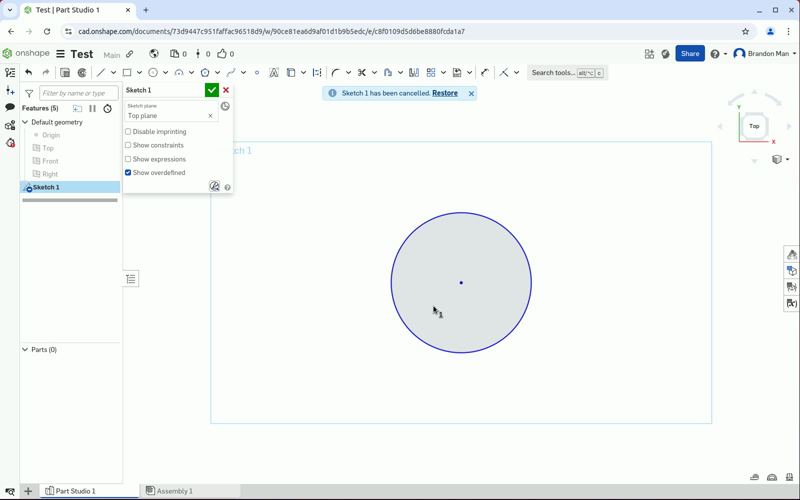
mouse_move(73, 352)
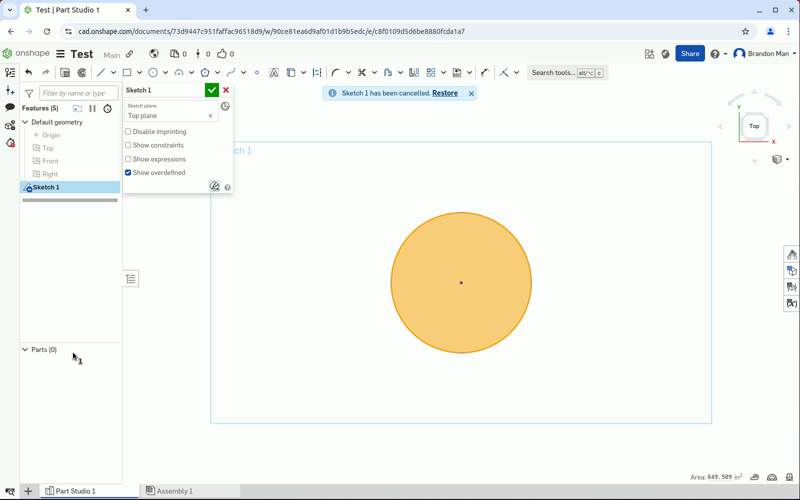
key(shift+y)
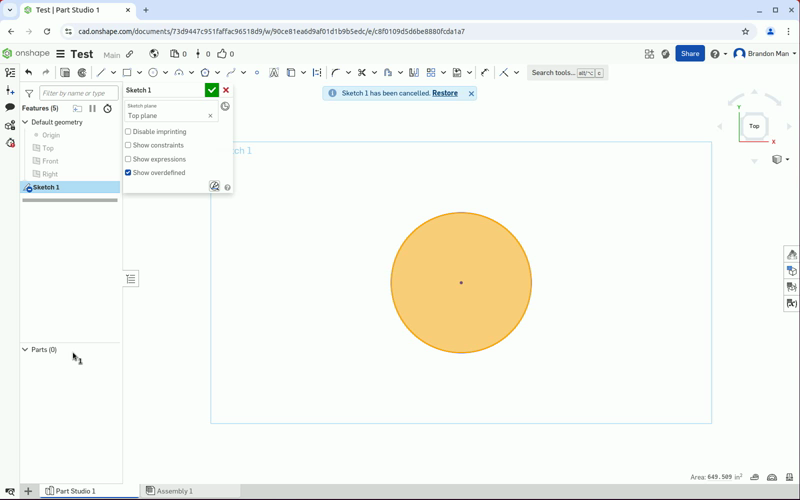
key(shift+e)
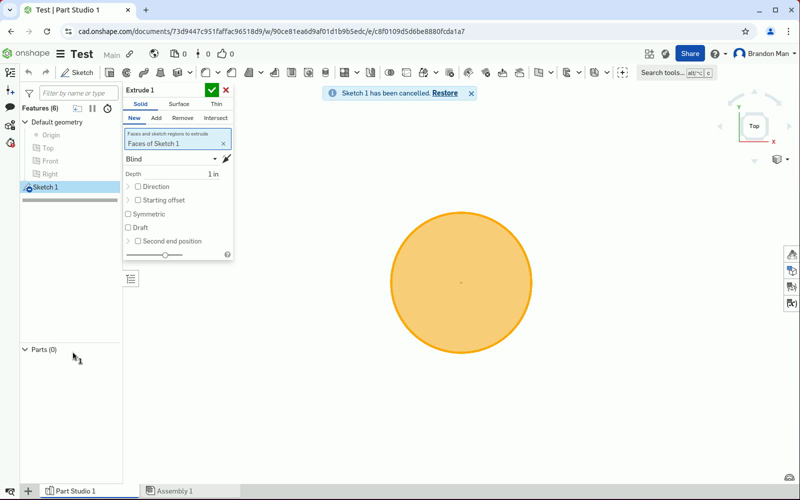
mouse_move(143, 106)
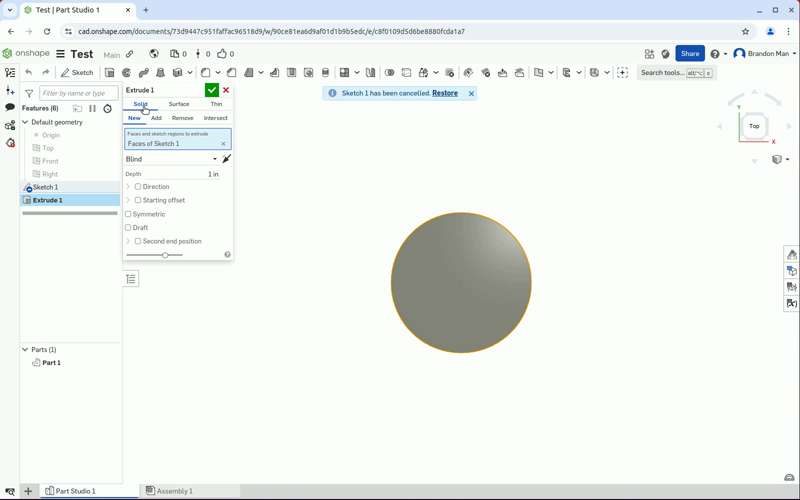
click(143, 106)
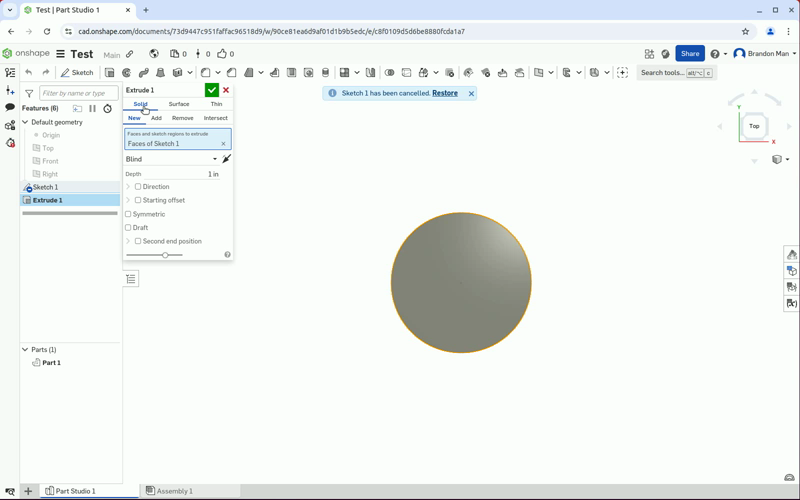
mouse_move(137, 120)
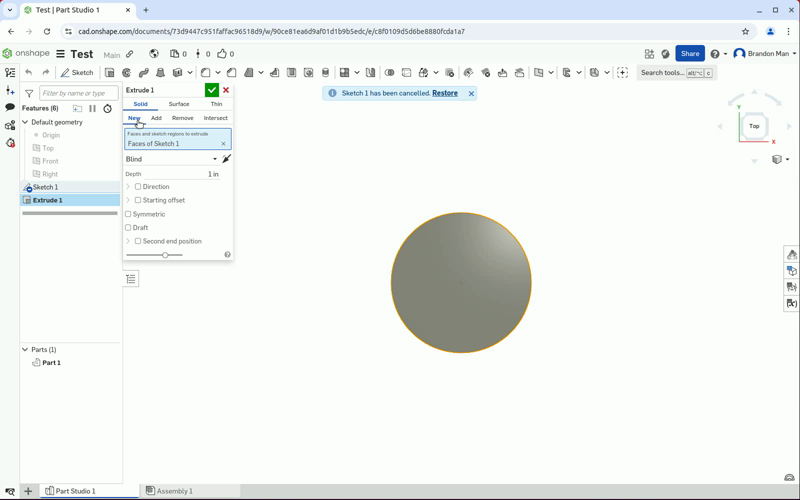
click(137, 120)
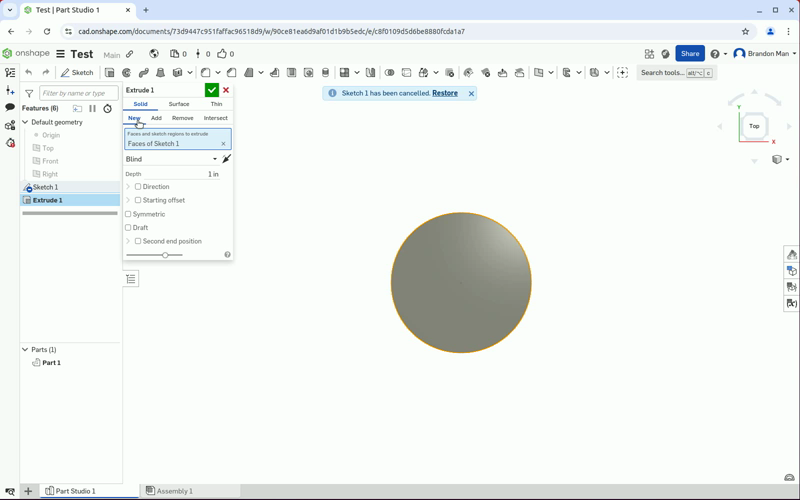
key(tab, 4)
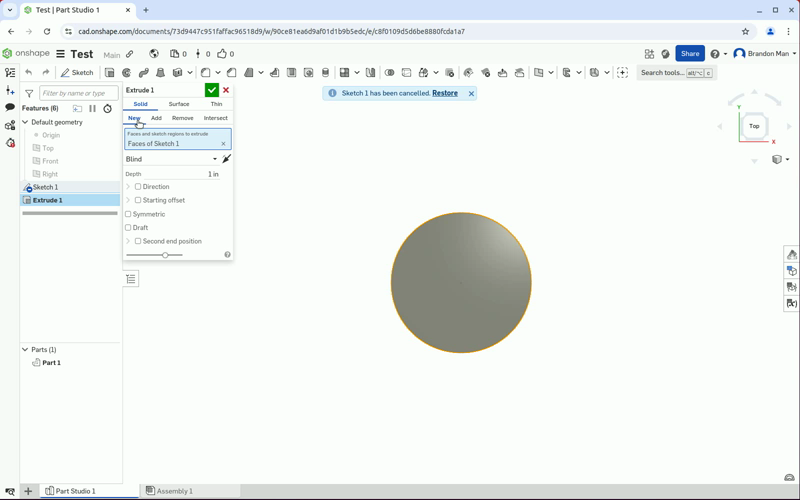
text(17.813)
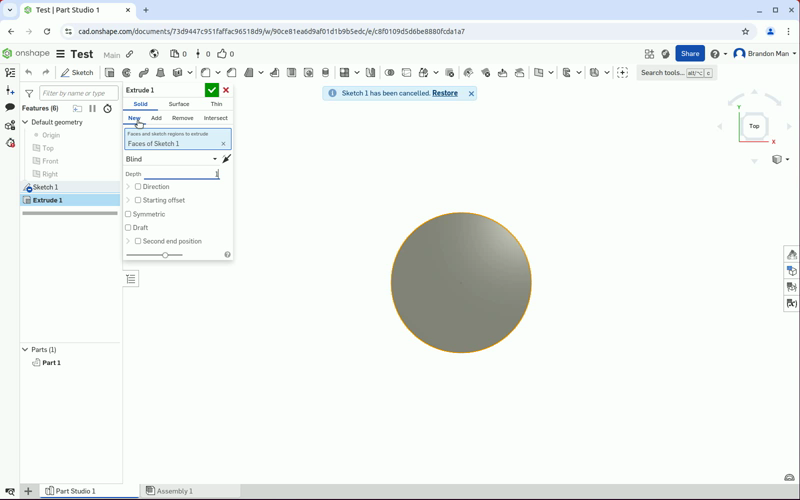
key(enter)
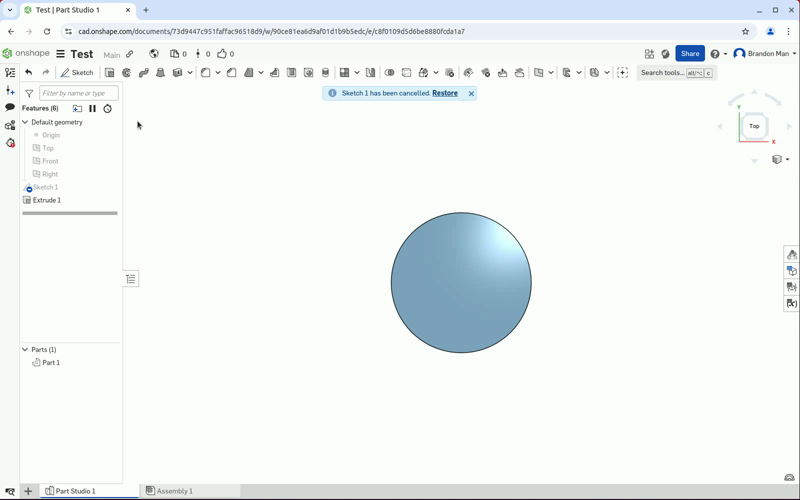
key(shift+h)
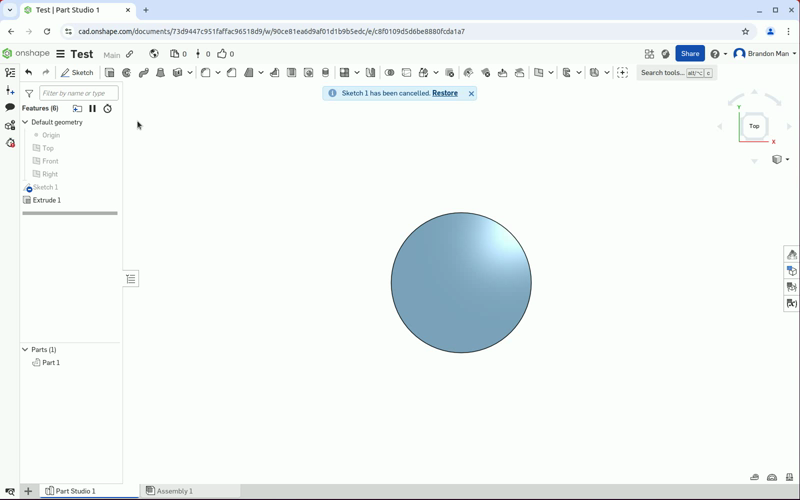
key(shift+h)
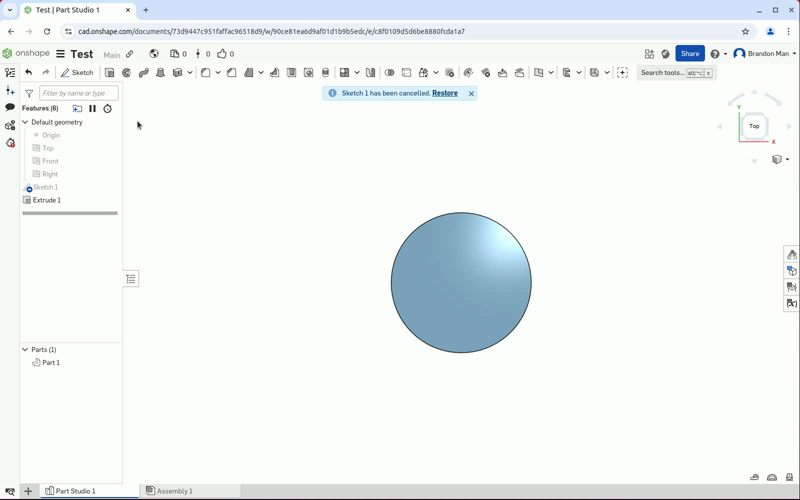
mouse_move(73, 189)
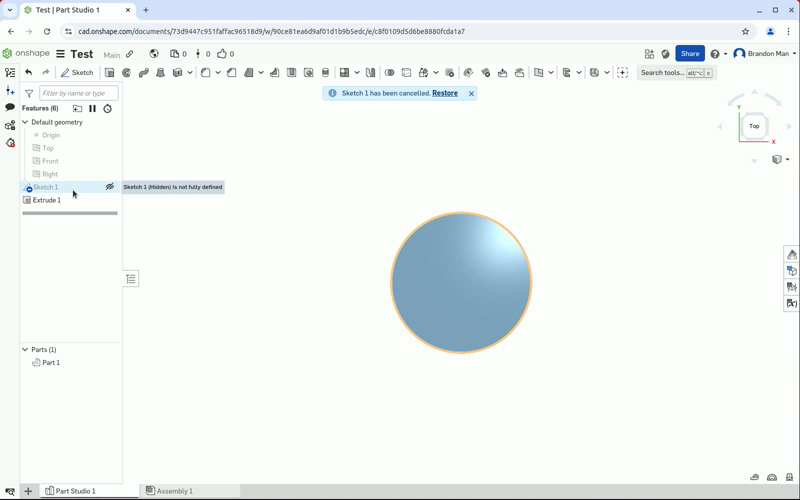
click(73, 189)
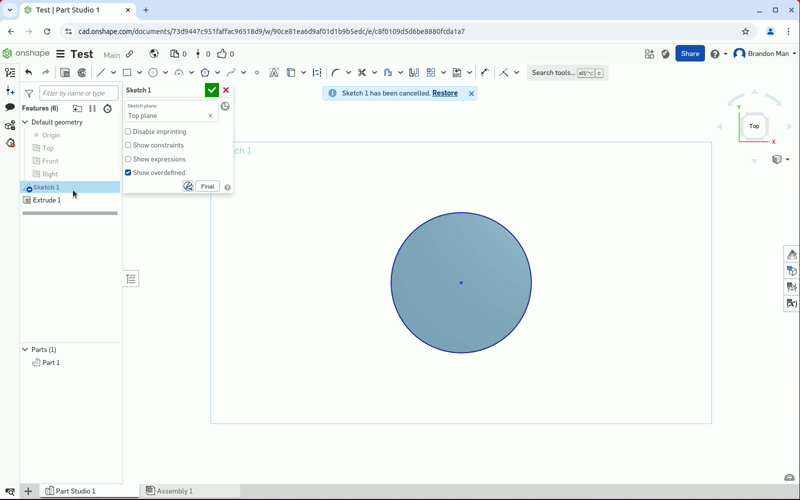
mouse_move(229, 92)
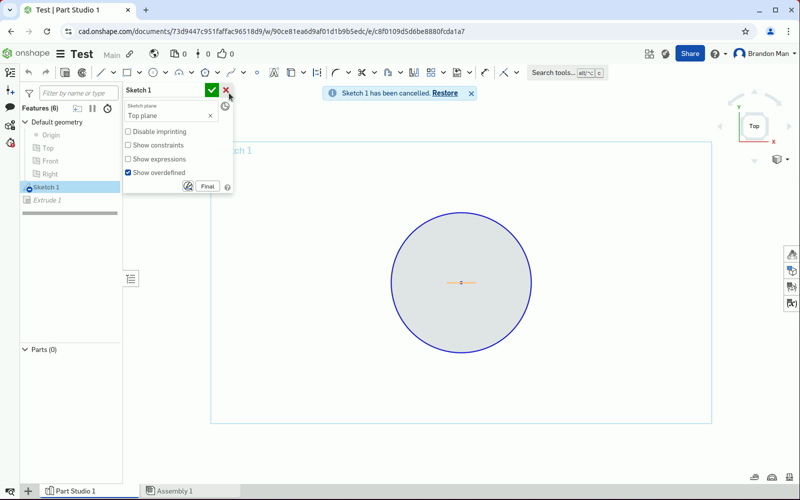
click(229, 92)
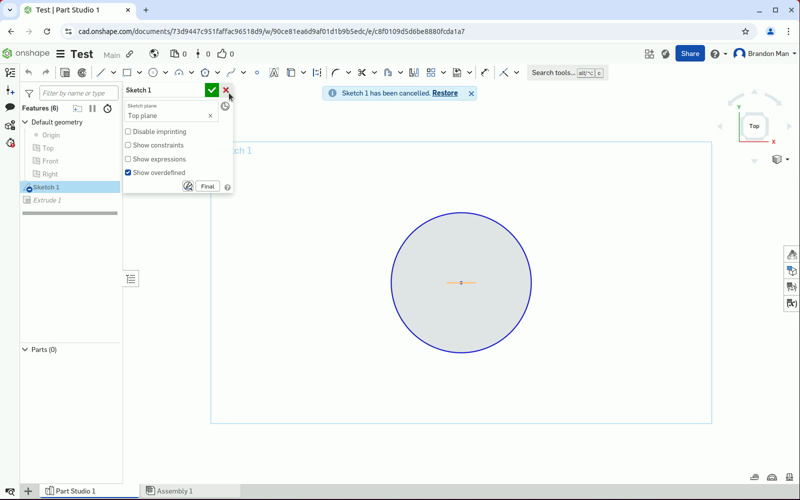
key(shift+s)
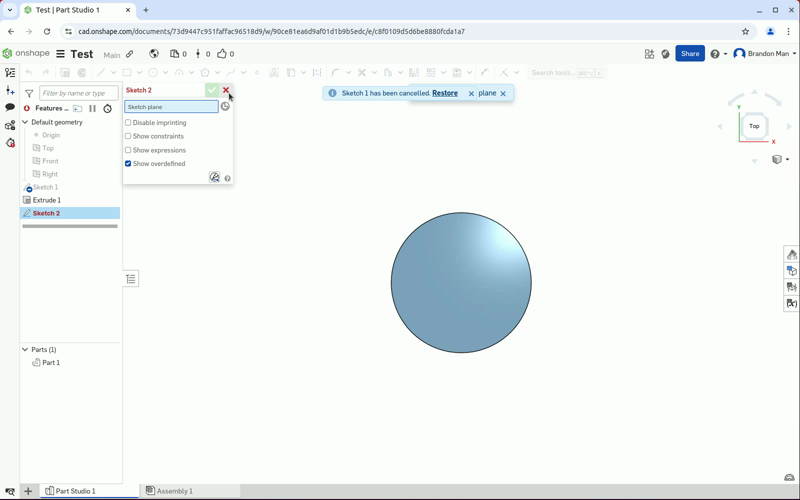
mouse_move(73, 150)
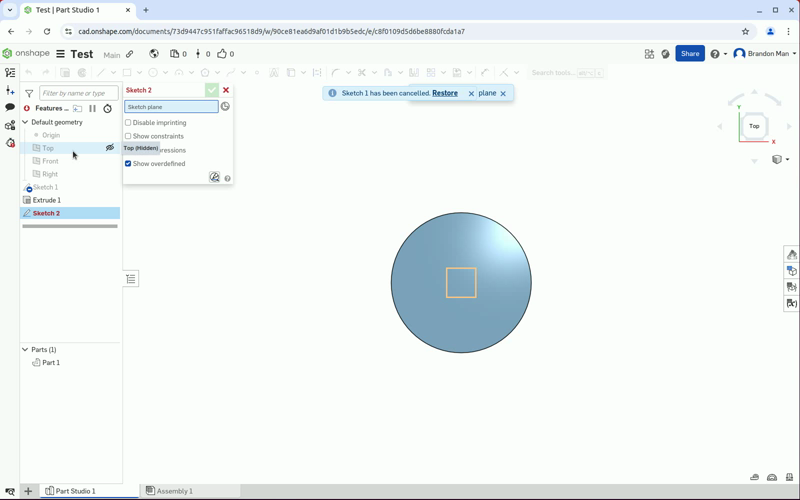
click(73, 150)
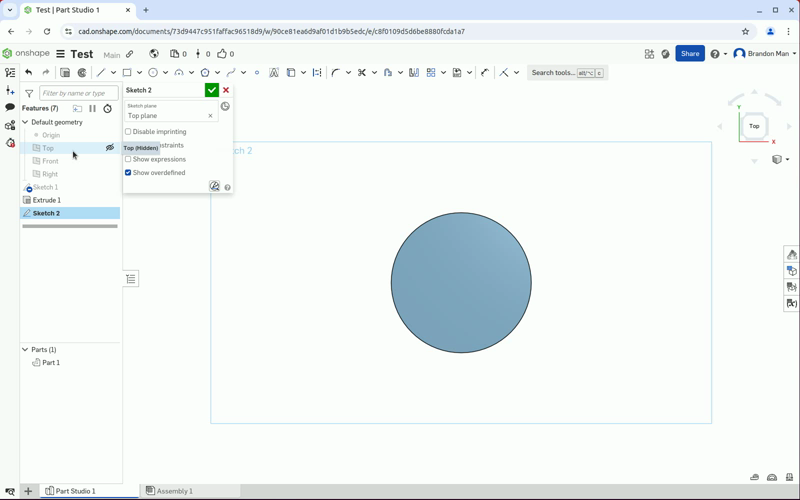
mouse_move(73, 352)
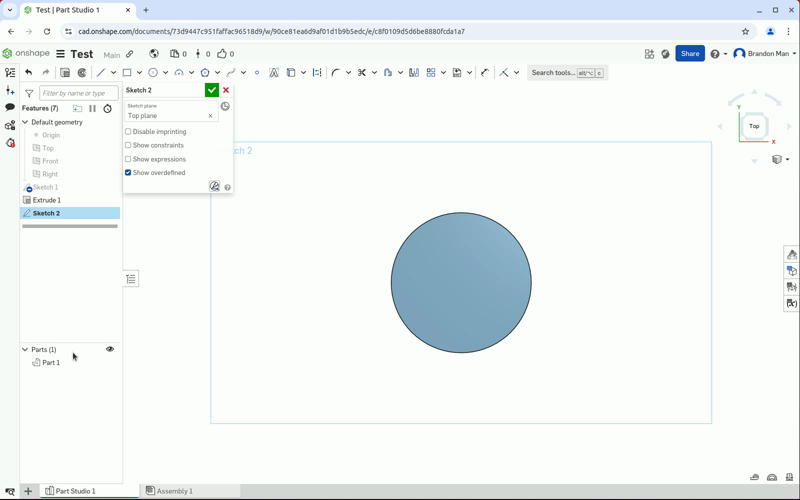
key(y)
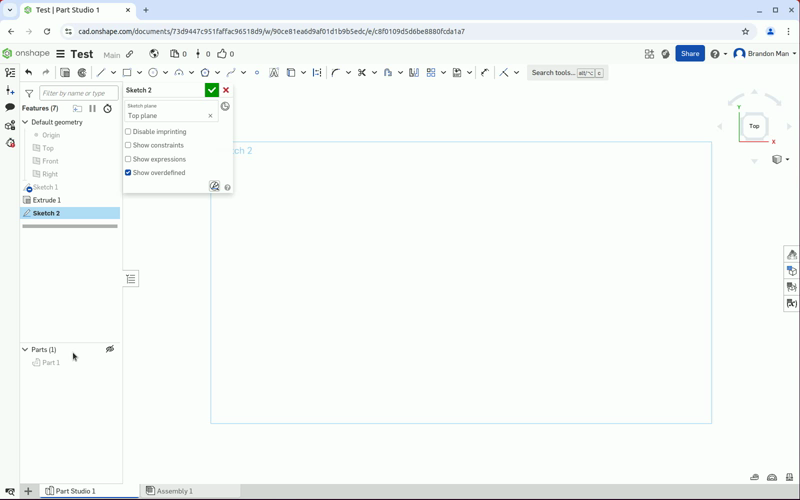
key(c)
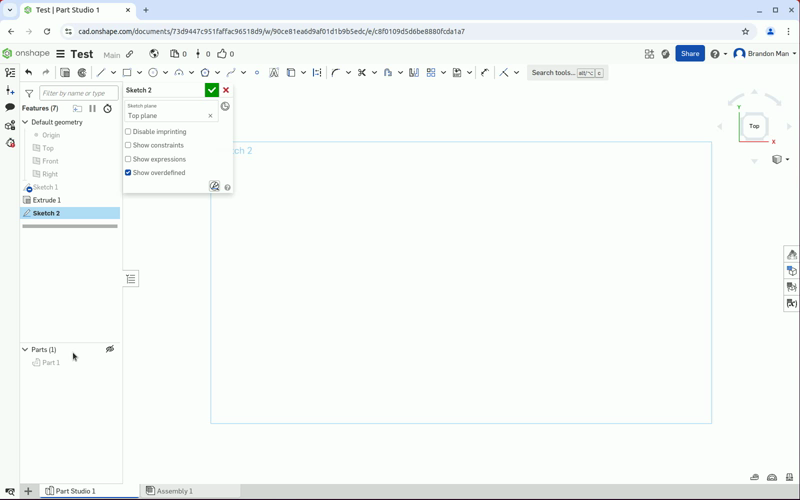
key_down(shift)
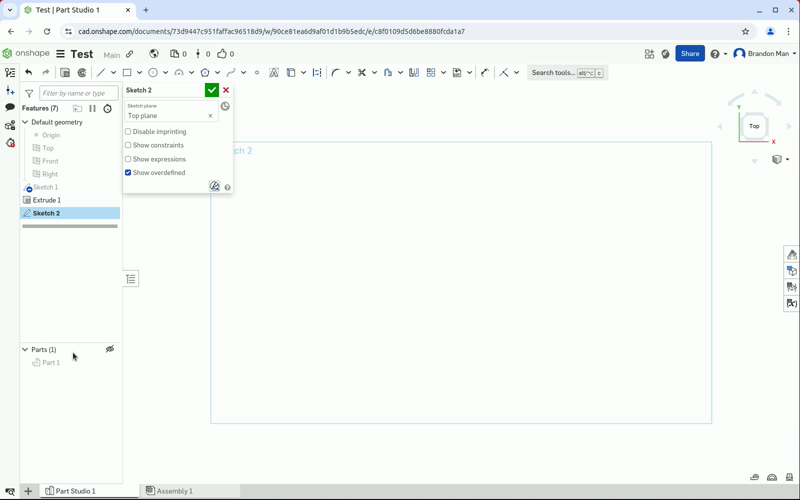
mouse_move(461, 282)
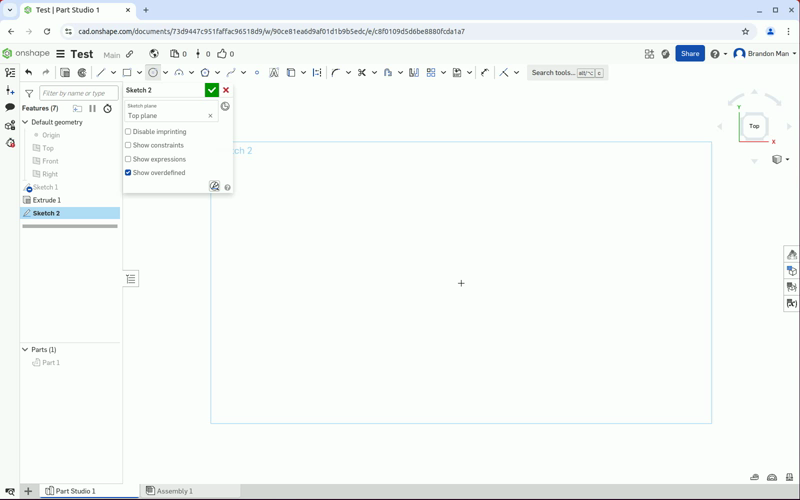
click(461, 282)
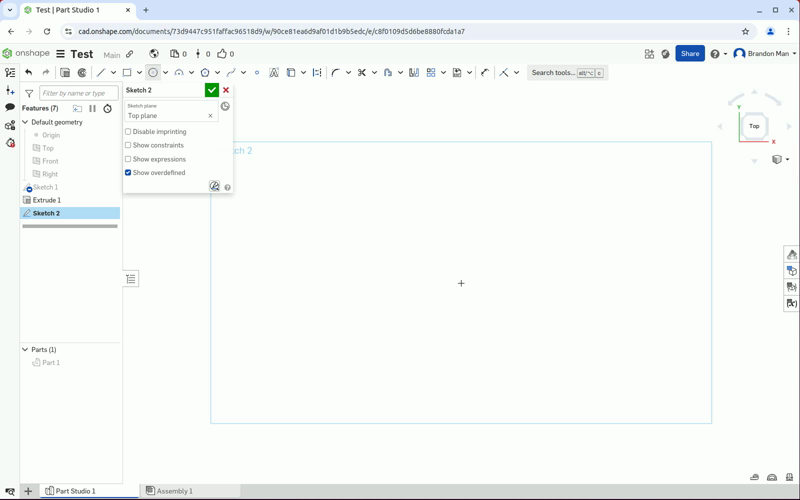
key_up(shift)
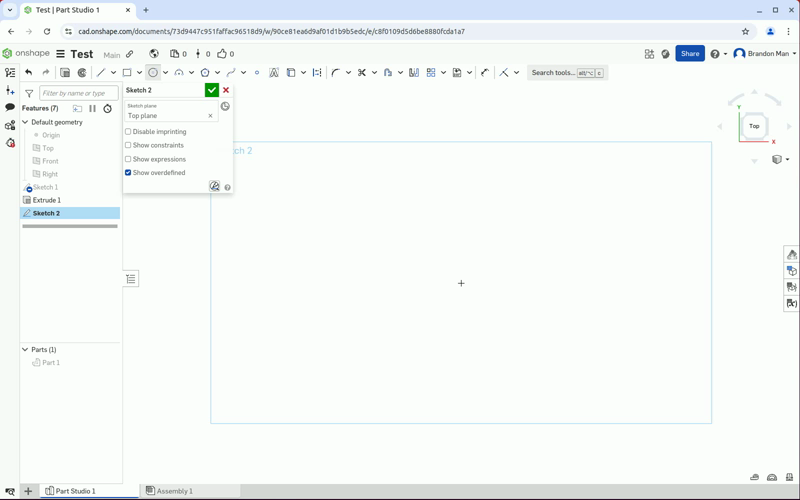
mouse_move(561, 282)
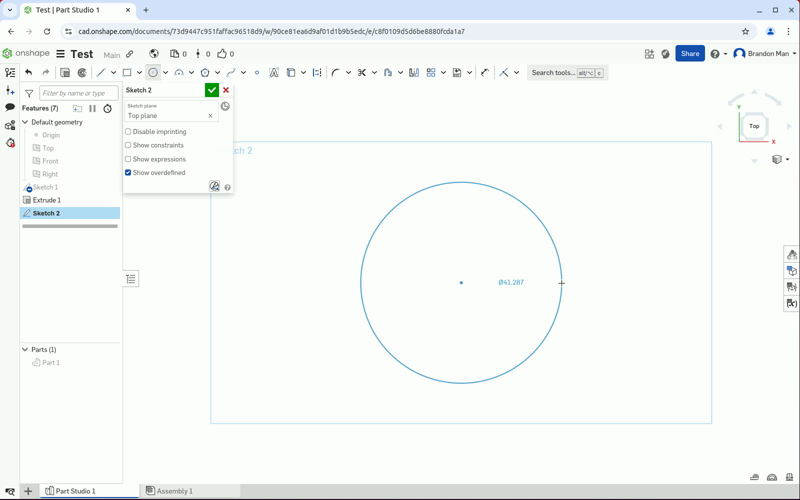
click(561, 282)
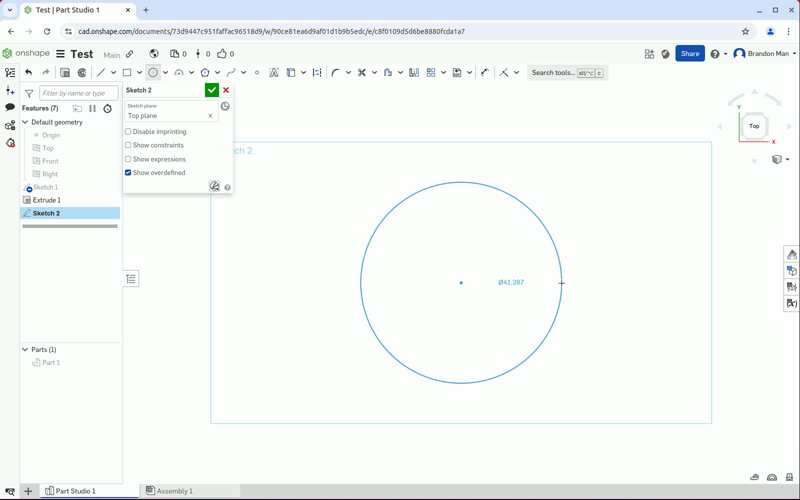
key(esc)
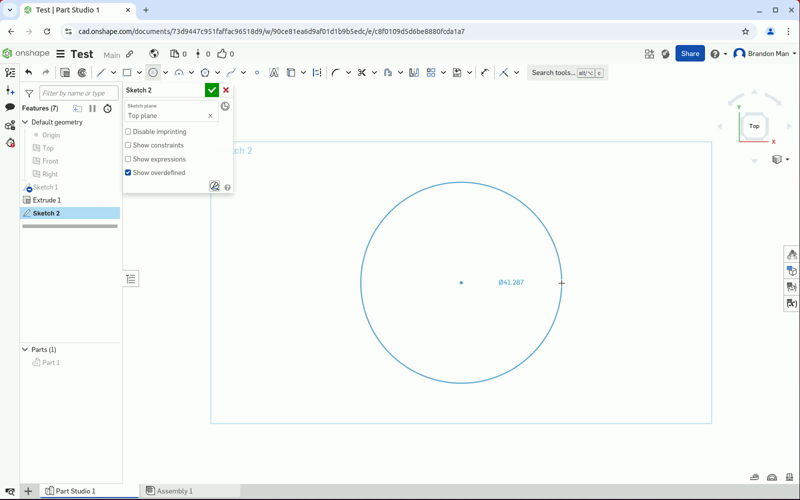
key(c)
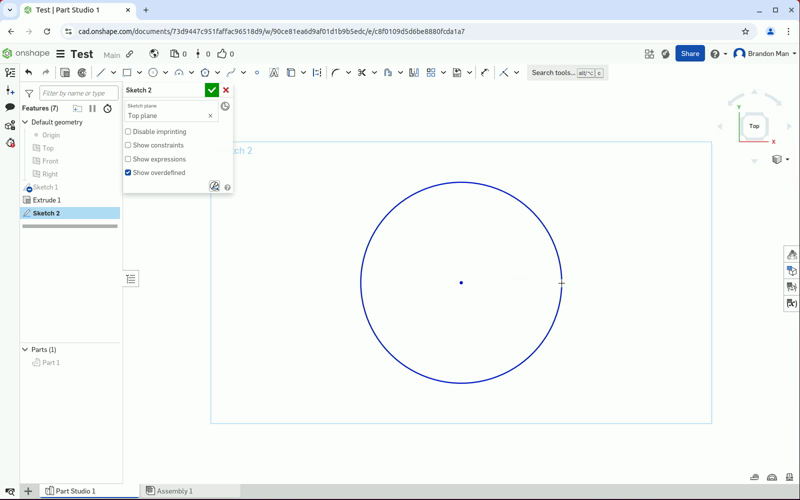
key_down(shift)
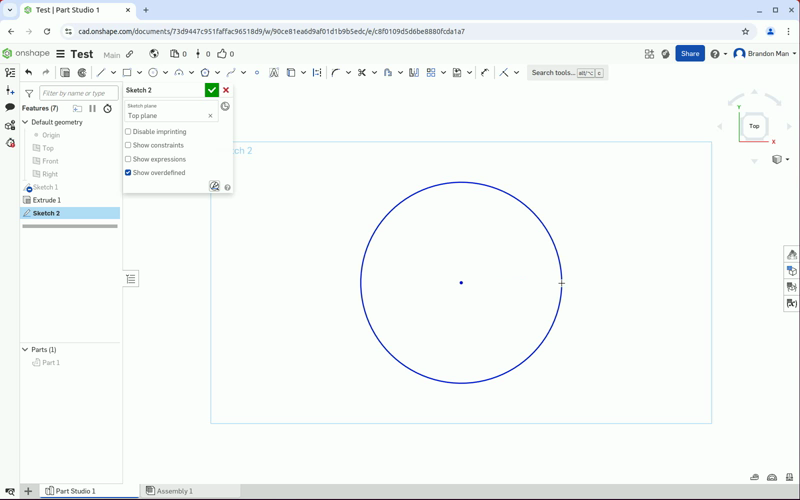
mouse_move(461, 282)
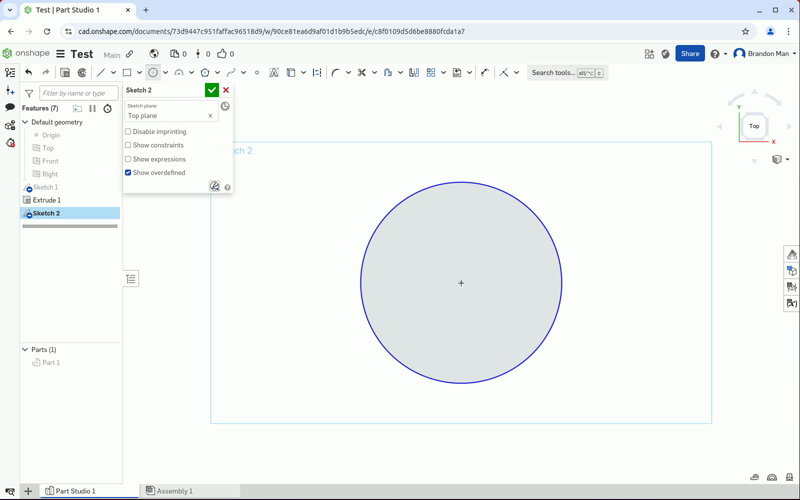
click(461, 282)
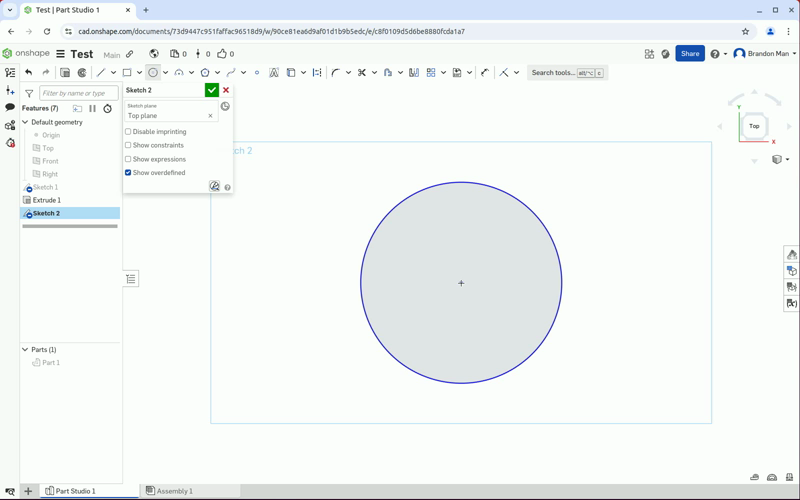
key_up(shift)
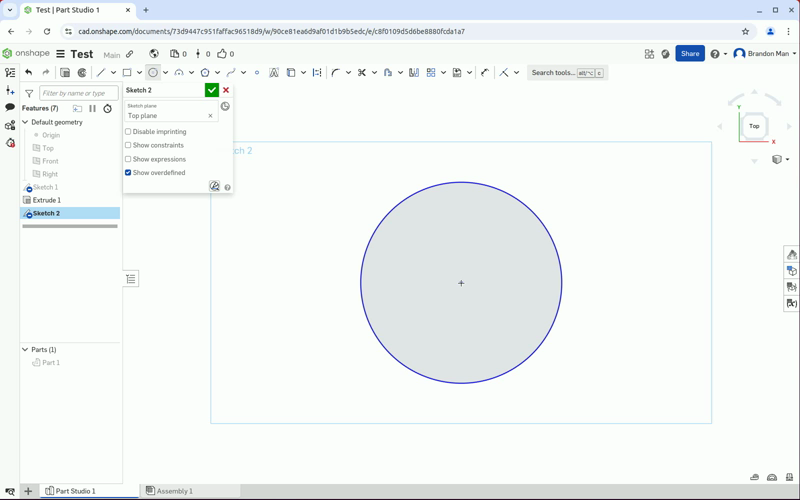
mouse_move(530, 282)
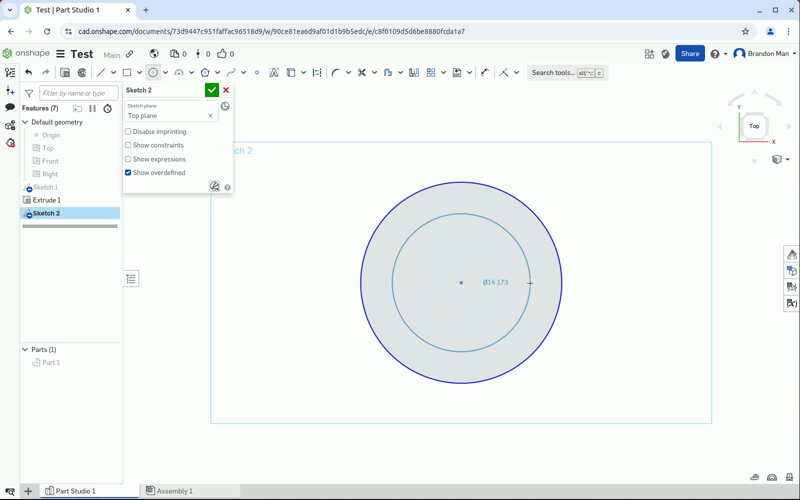
click(530, 282)
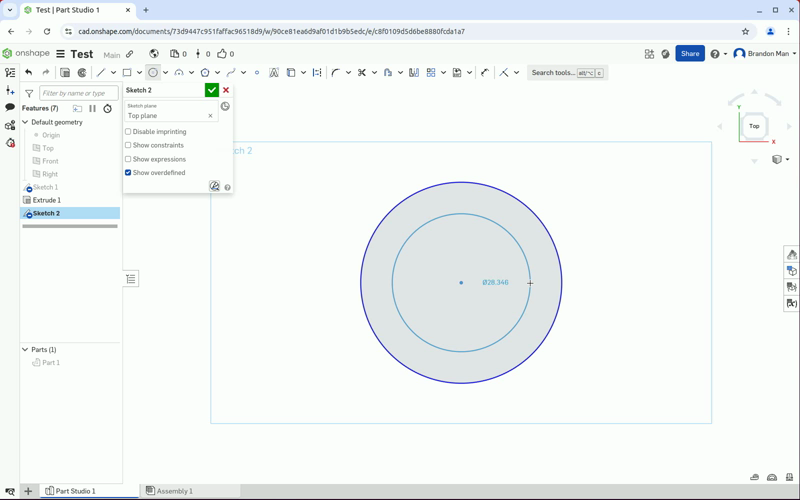
key(esc)
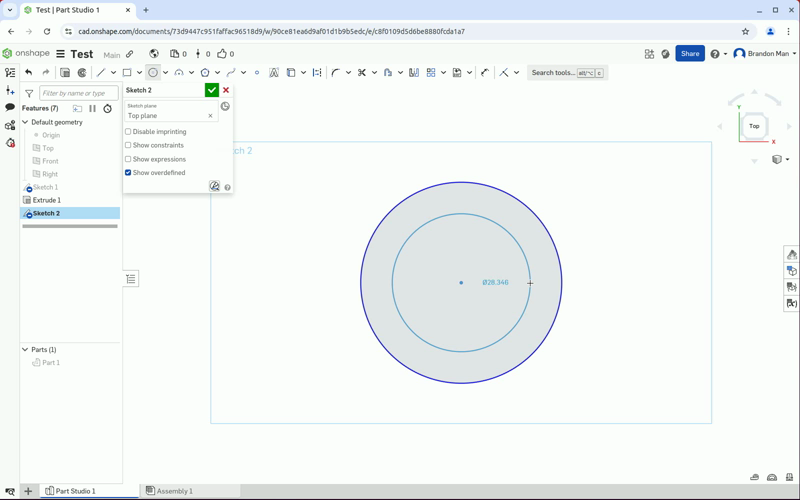
mouse_move(441, 364)
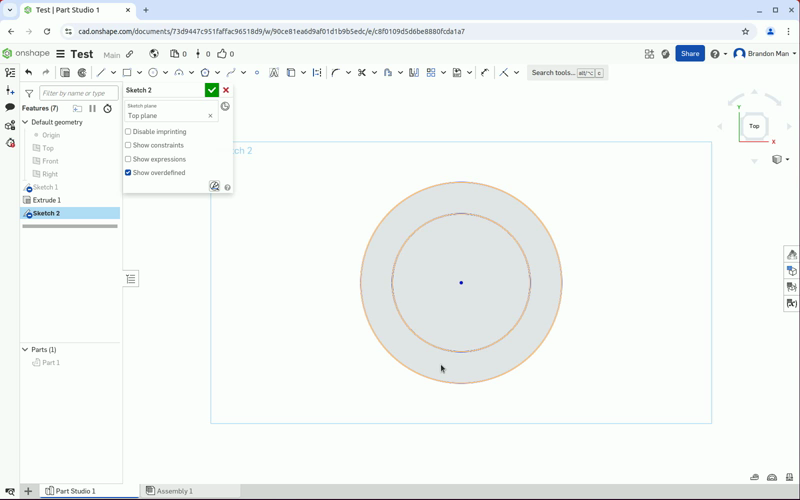
click(441, 364)
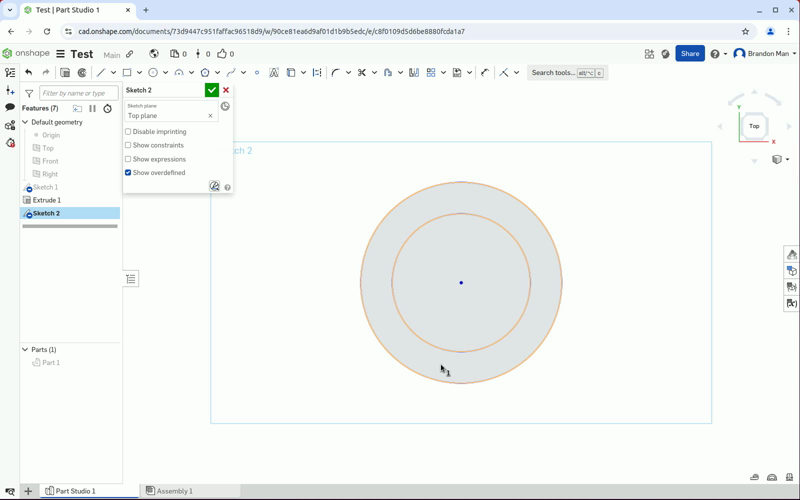
mouse_move(73, 352)
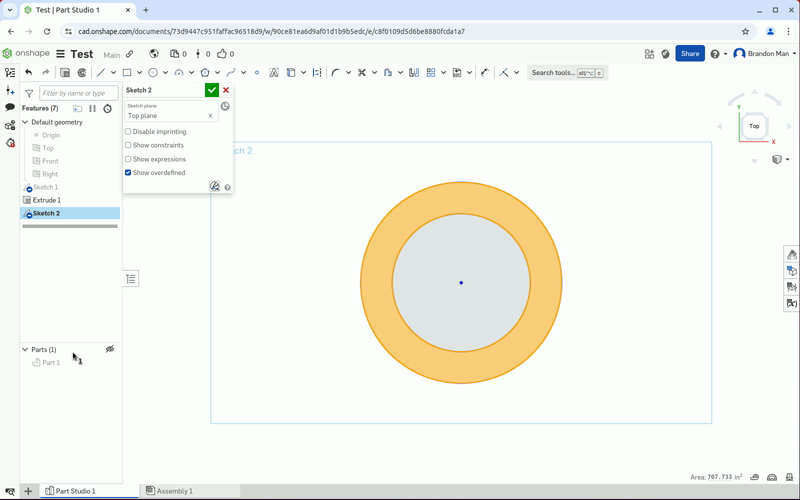
key(shift+y)
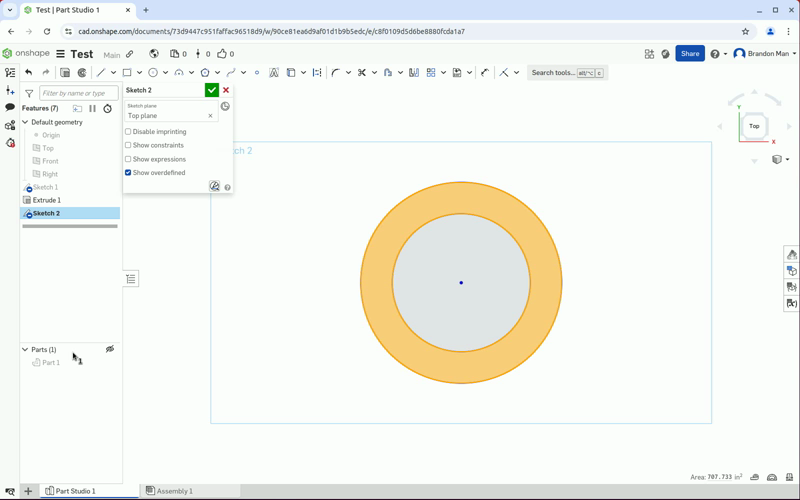
key(shift+e)
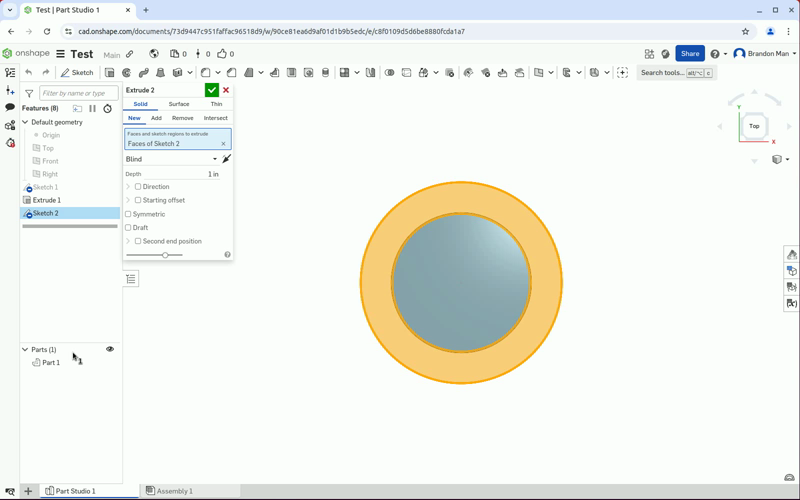
mouse_move(143, 106)
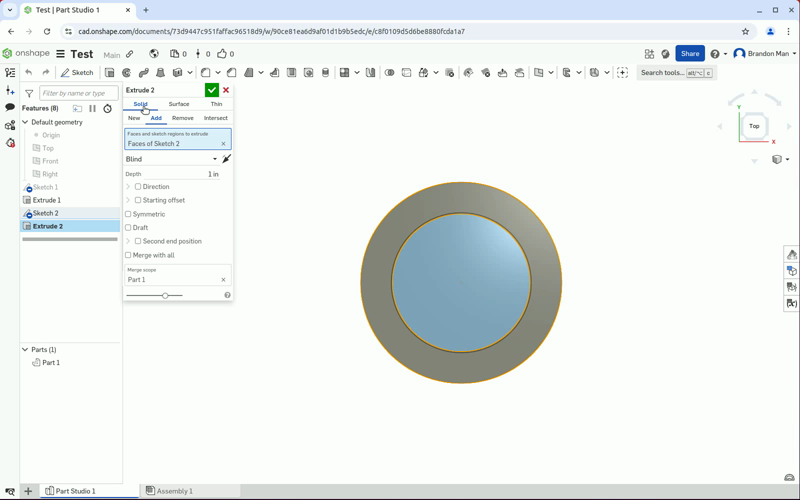
click(143, 106)
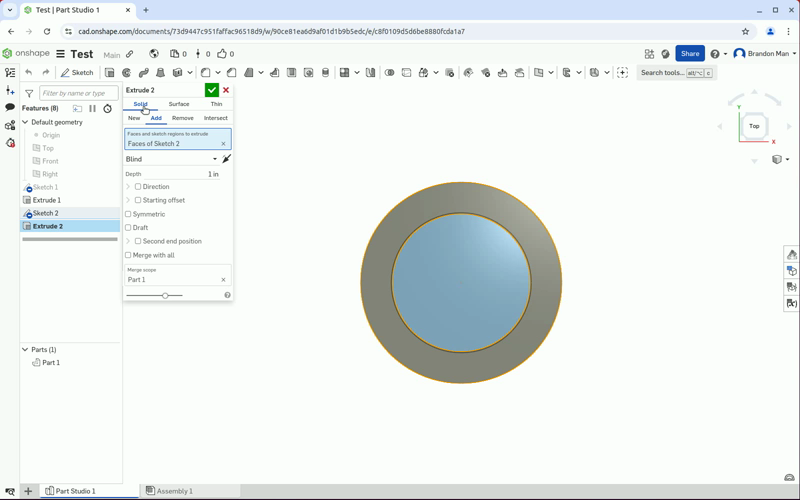
mouse_move(137, 120)
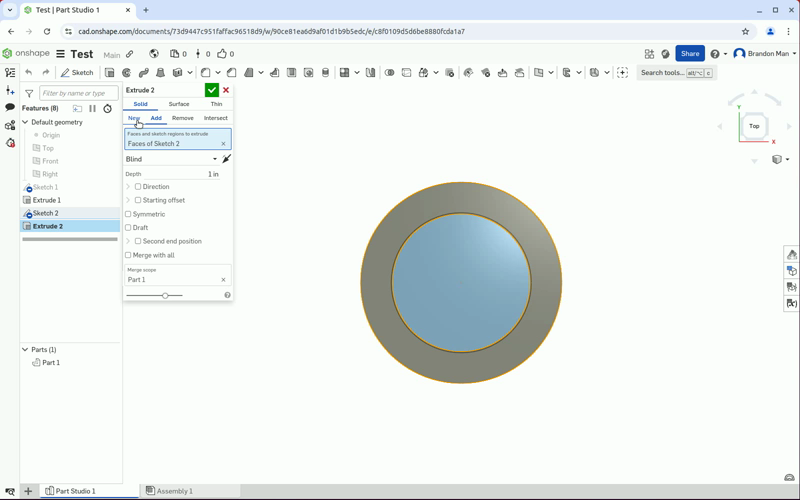
click(137, 120)
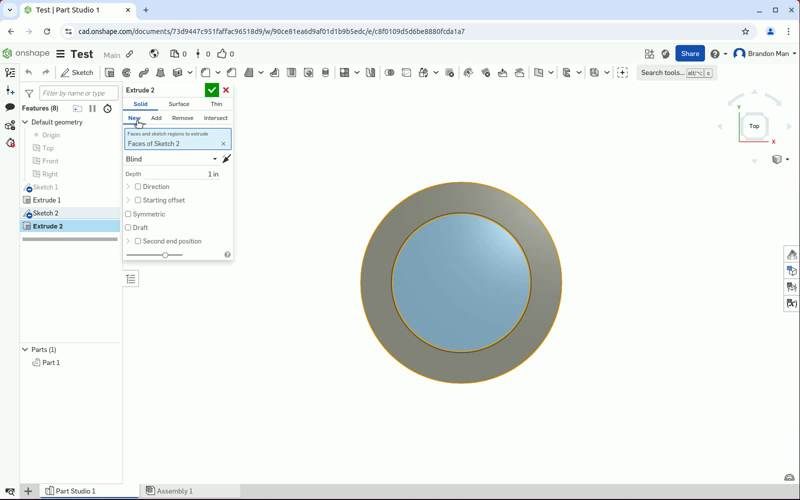
key(tab, 4)
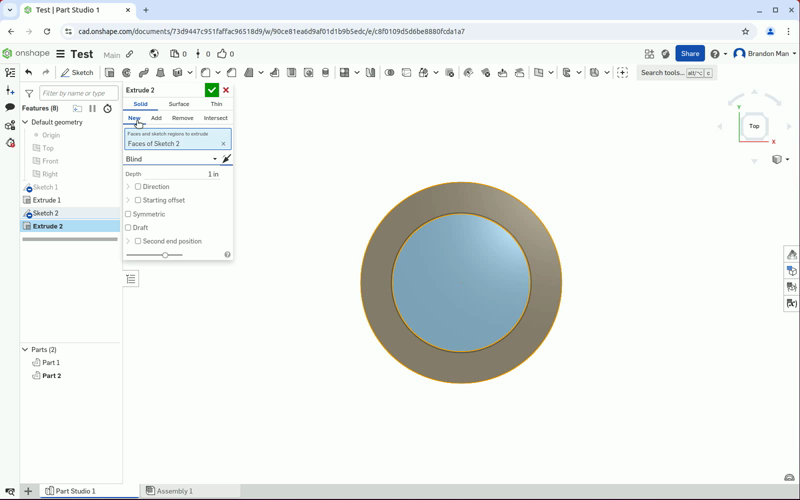
text(3.611)
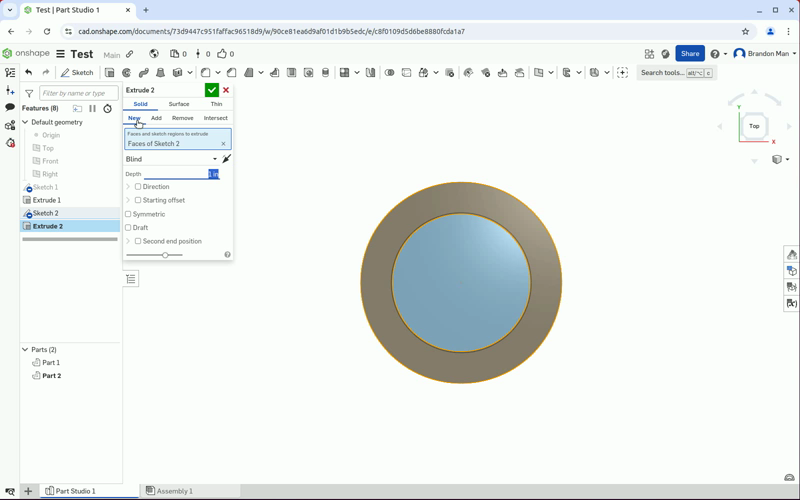
key(enter)
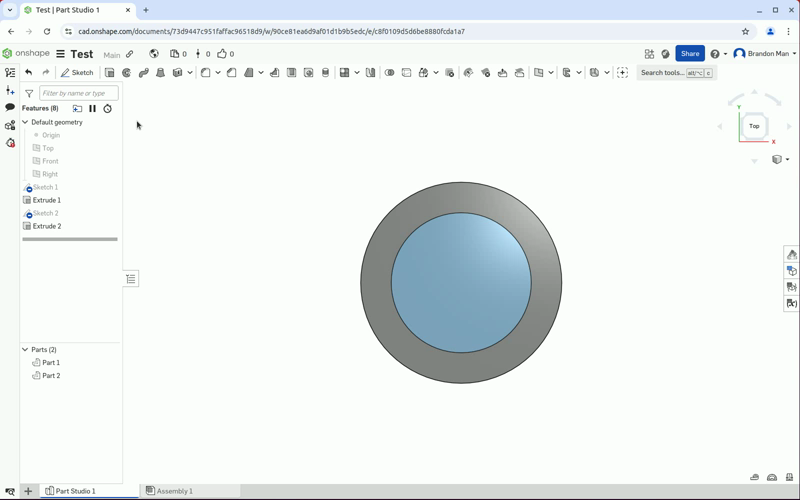
key(shift+h)
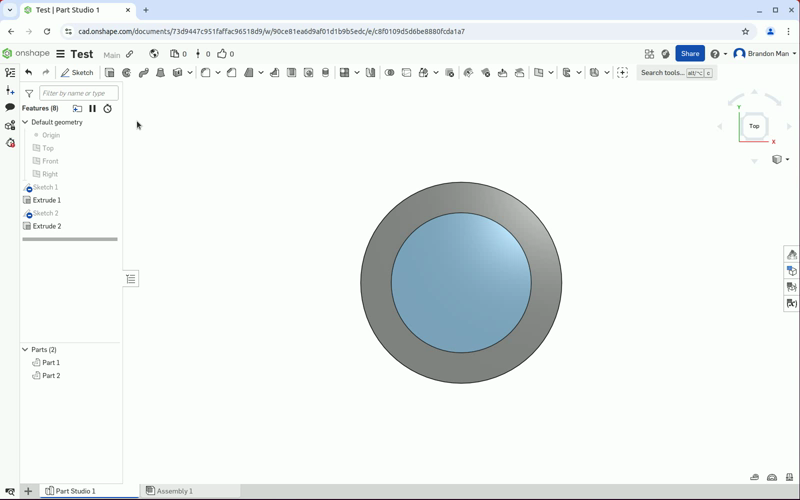
key(shift+h)
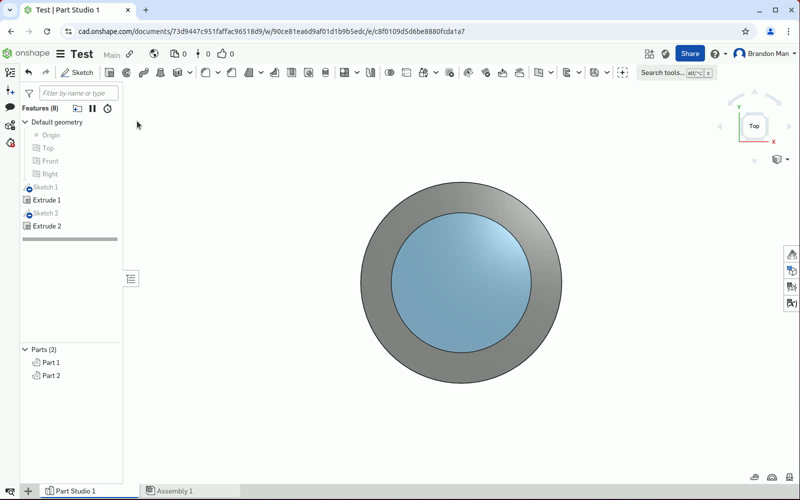
mouse_move(73, 189)
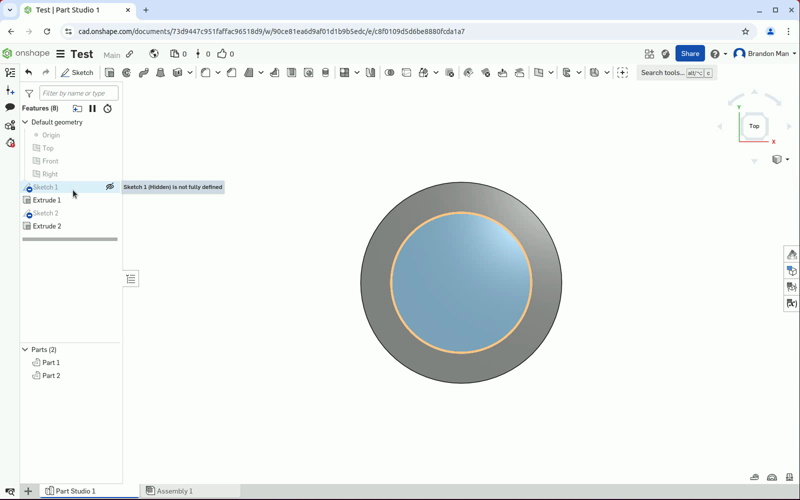
click(73, 189)
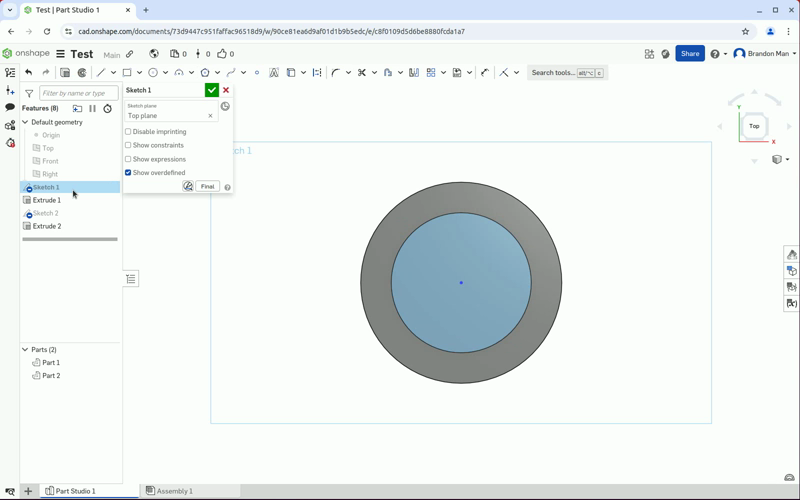
mouse_move(229, 92)
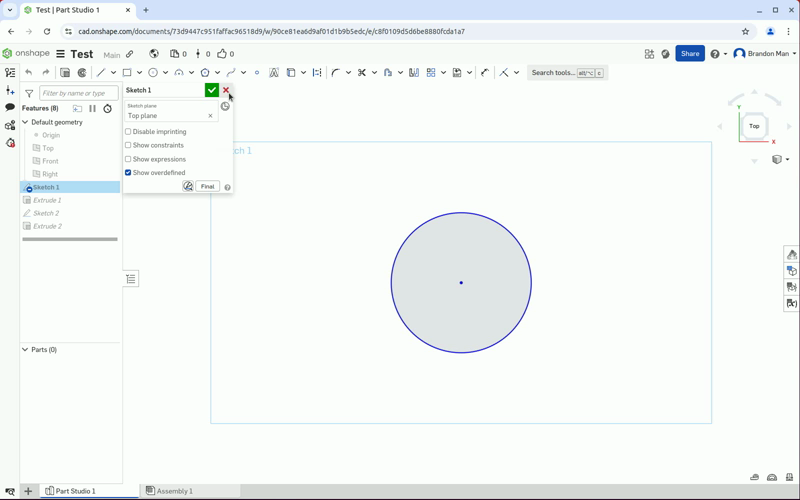
click(229, 92)
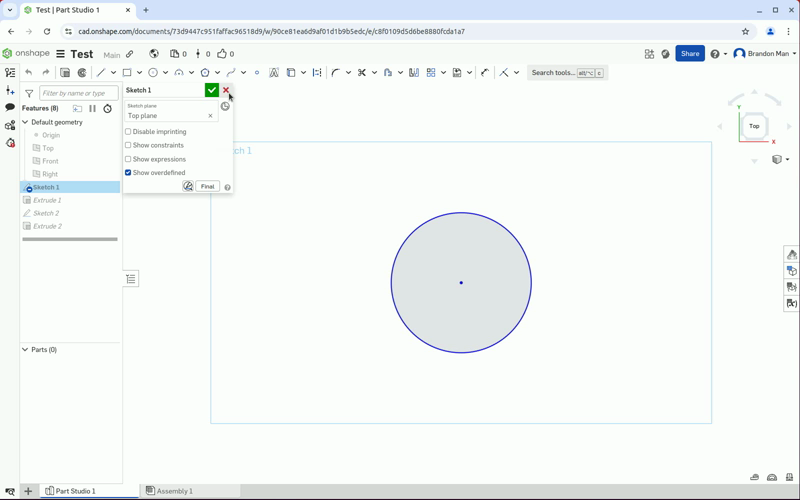
key(shift+s)
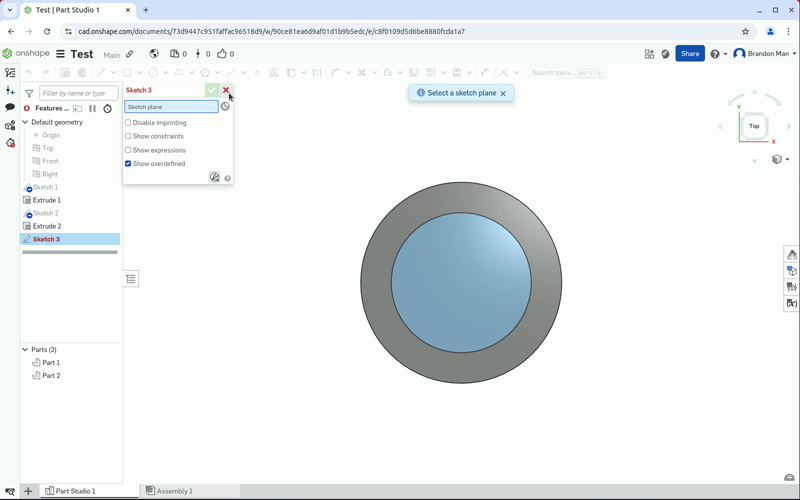
mouse_move(73, 150)
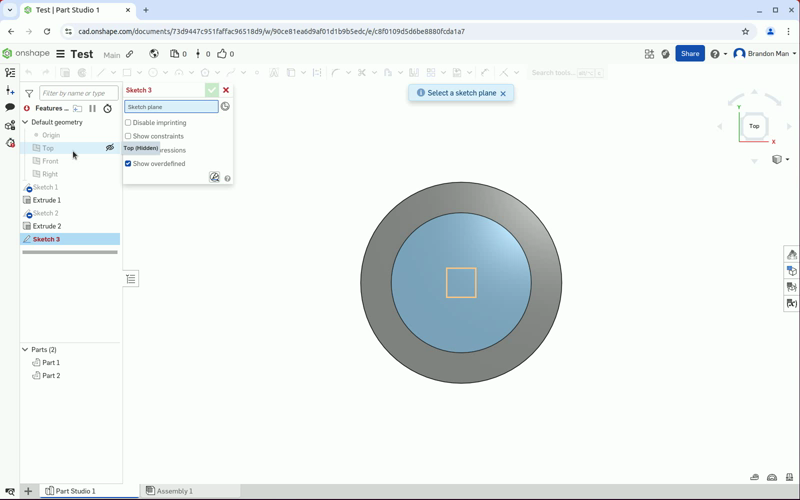
click(73, 150)
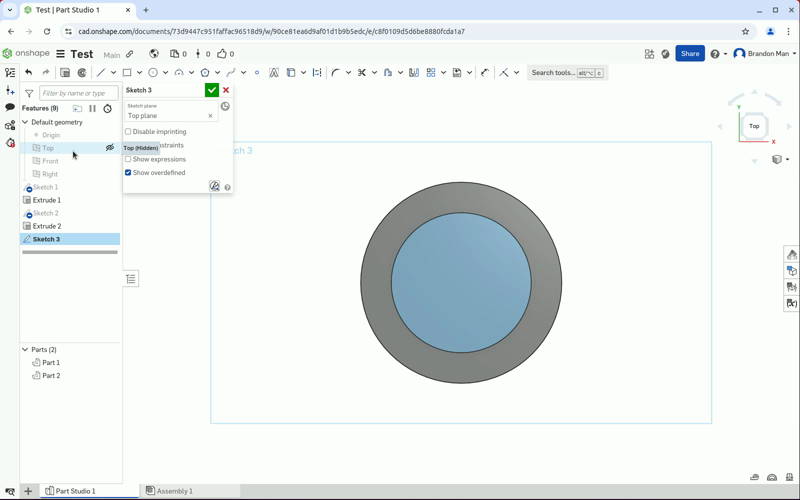
mouse_move(73, 352)
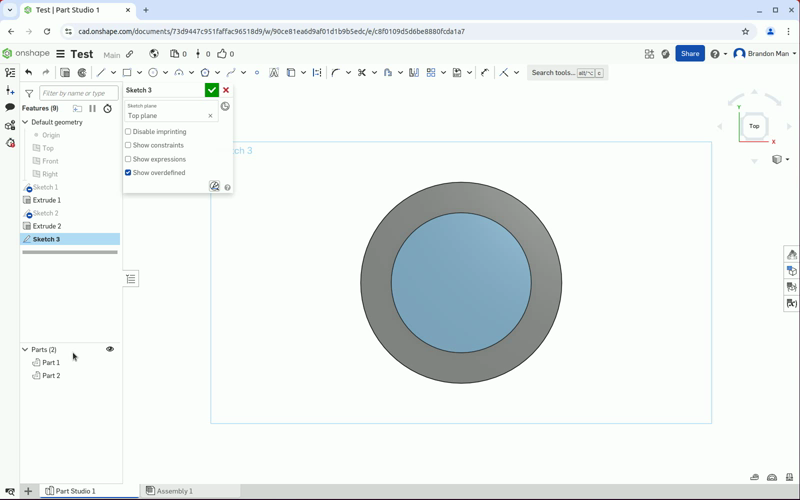
key(y)
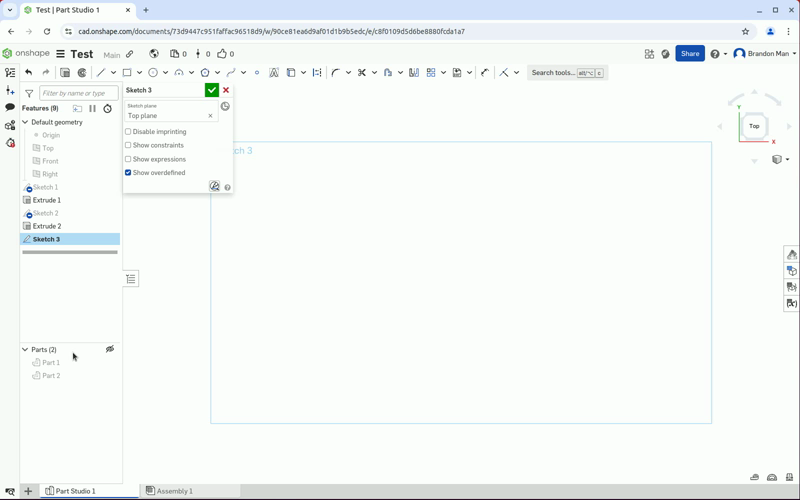
key(c)
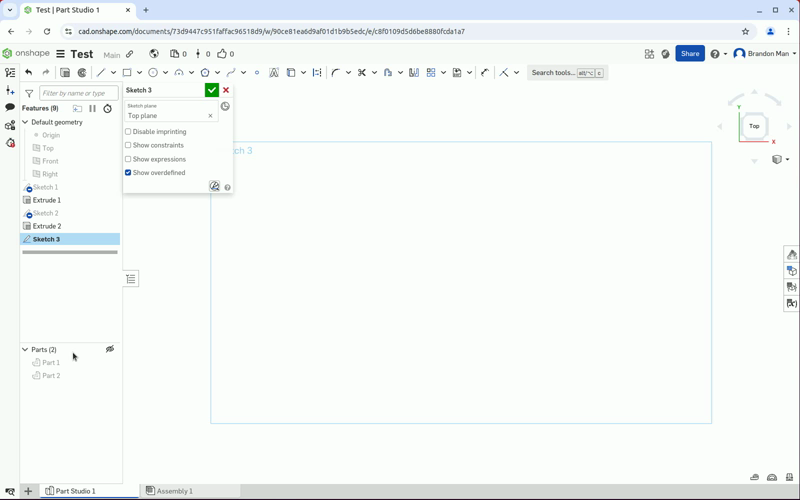
key_down(shift)
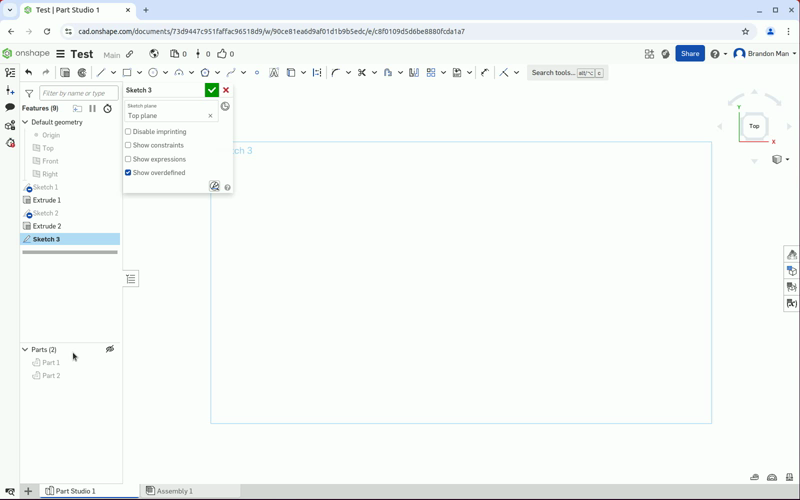
mouse_move(461, 282)
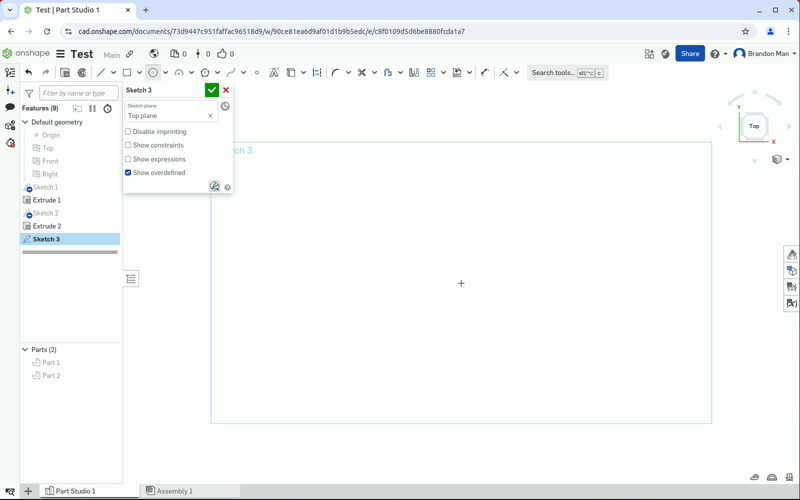
click(461, 282)
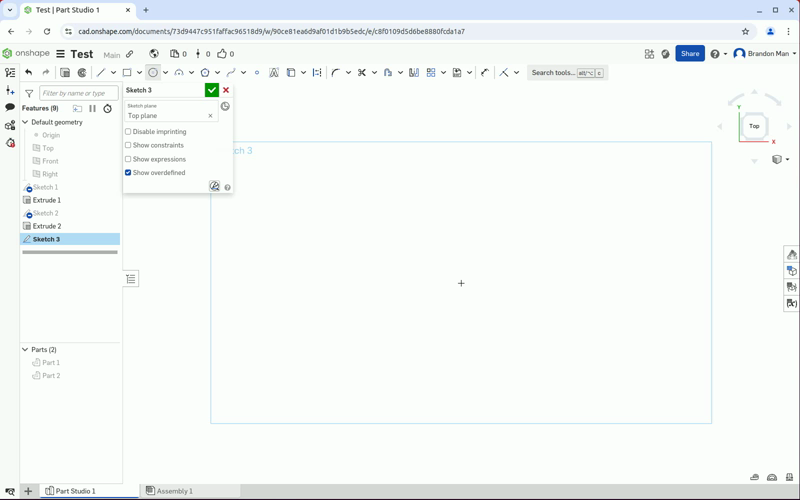
key_up(shift)
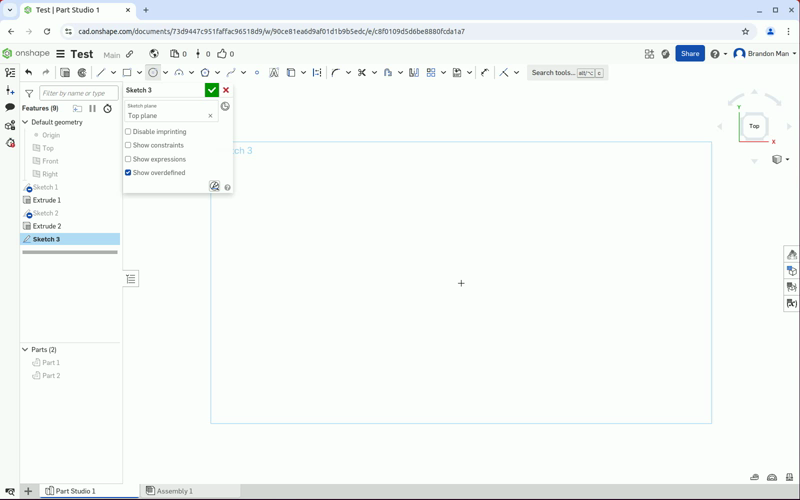
mouse_move(574, 282)
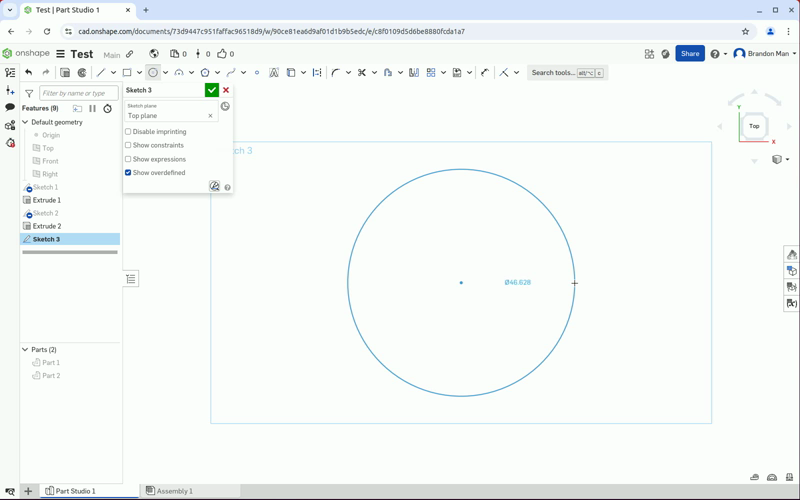
click(574, 282)
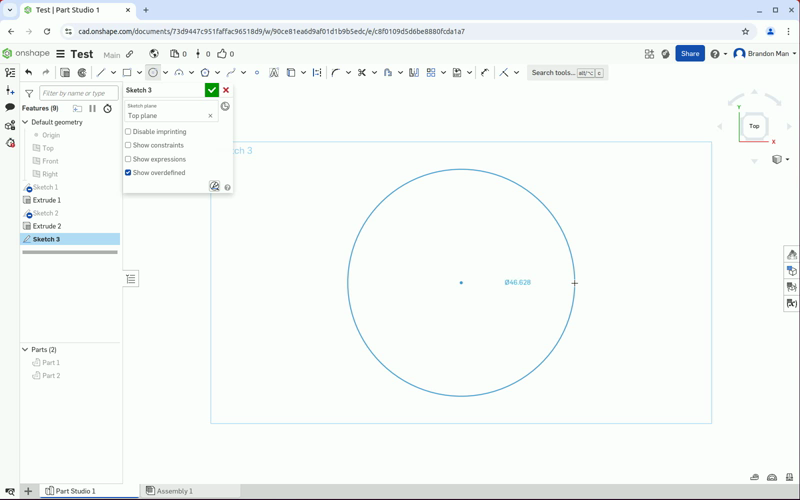
key(esc)
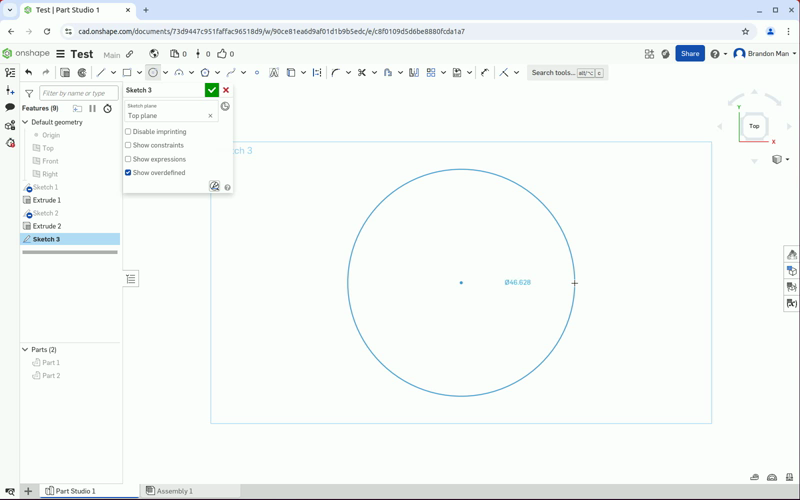
key(c)
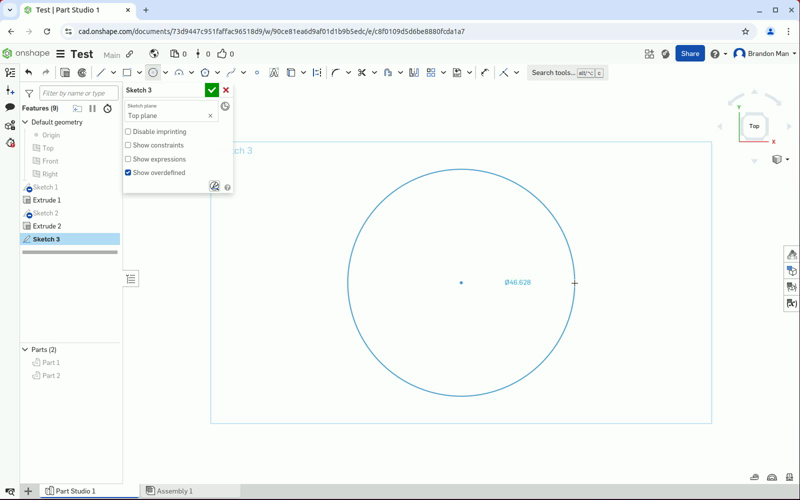
key_down(shift)
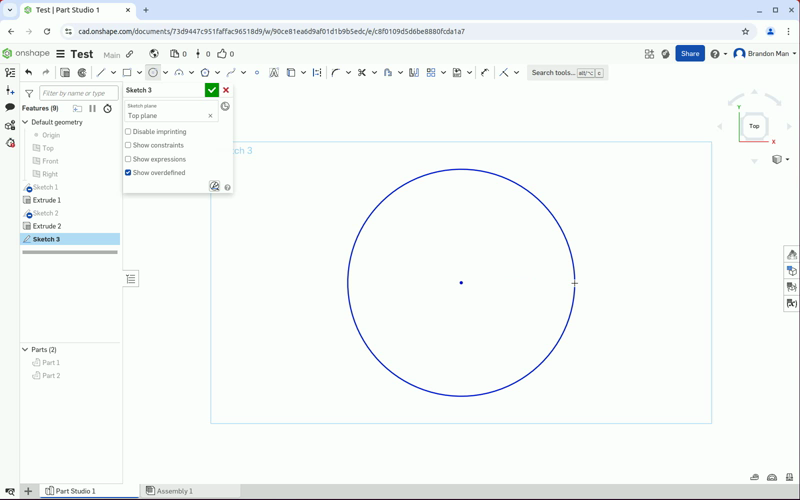
mouse_move(461, 282)
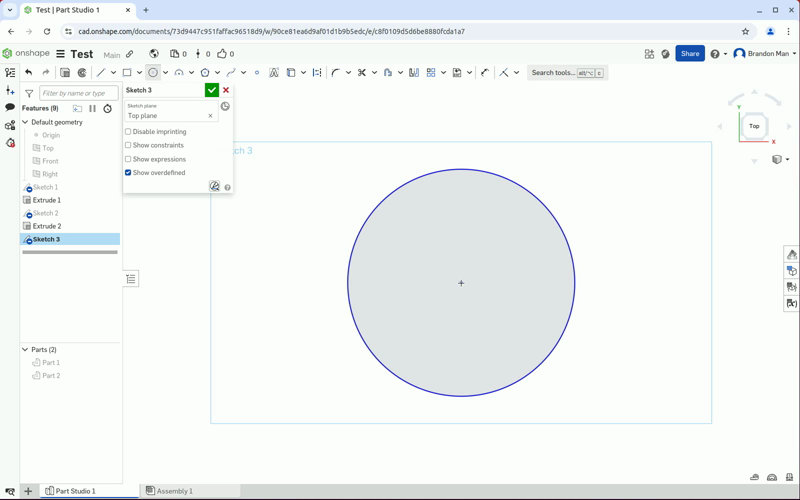
click(461, 282)
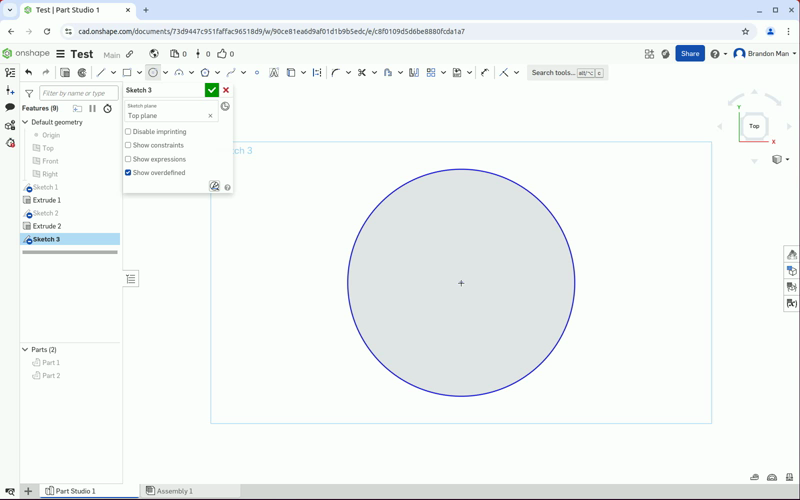
key_up(shift)
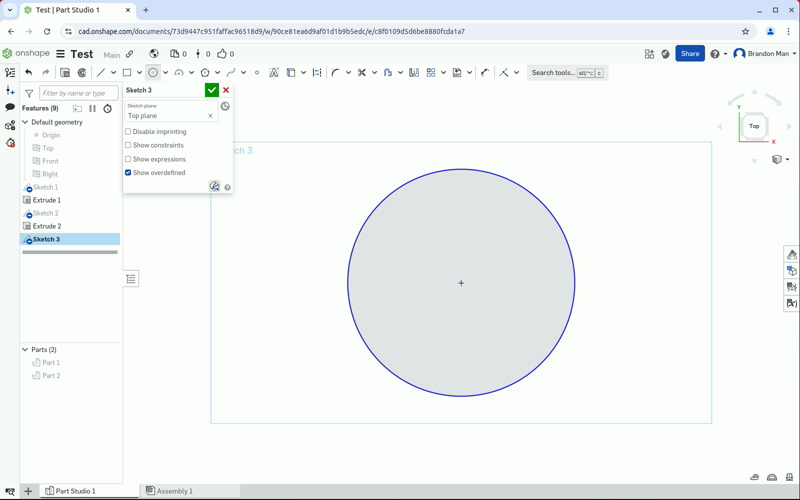
mouse_move(560, 282)
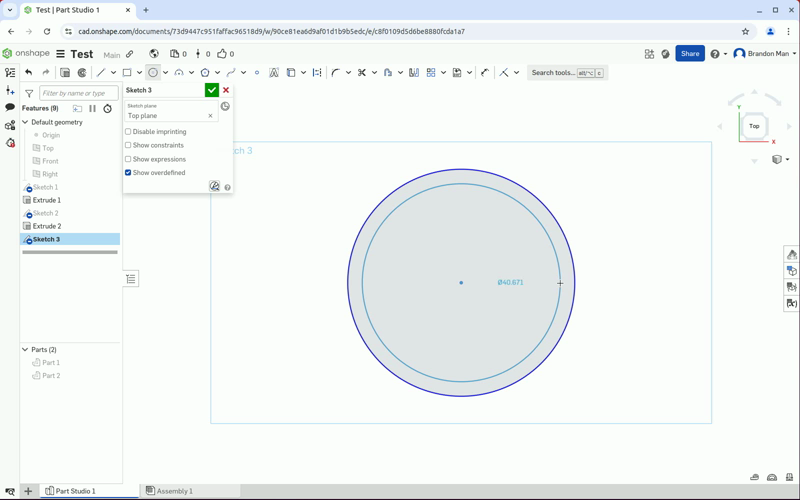
click(560, 282)
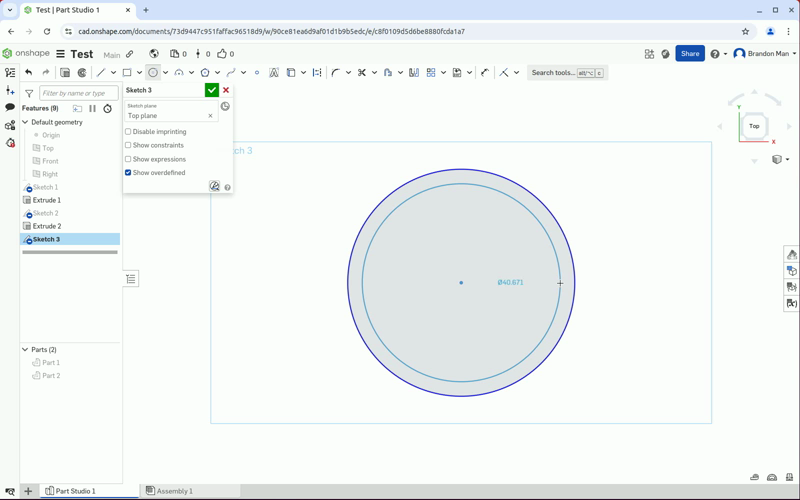
key(esc)
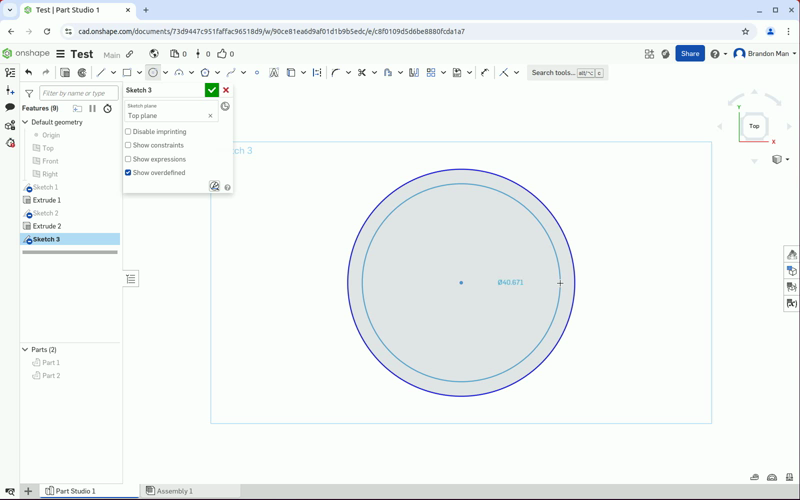
mouse_move(460, 177)
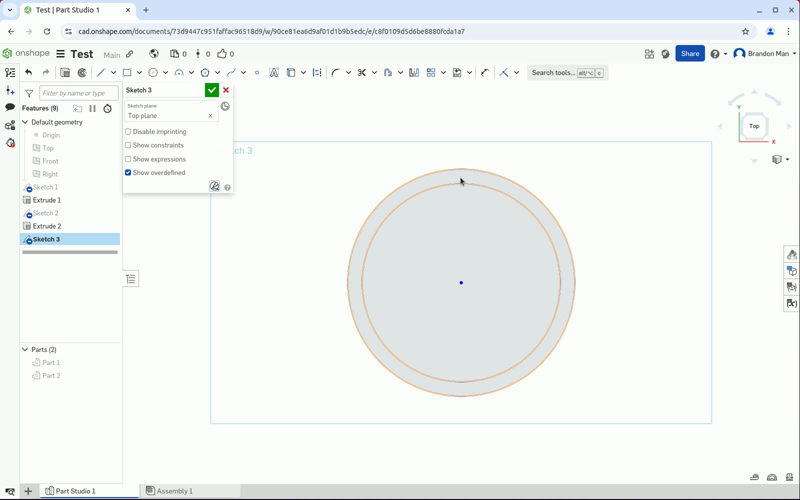
click(460, 177)
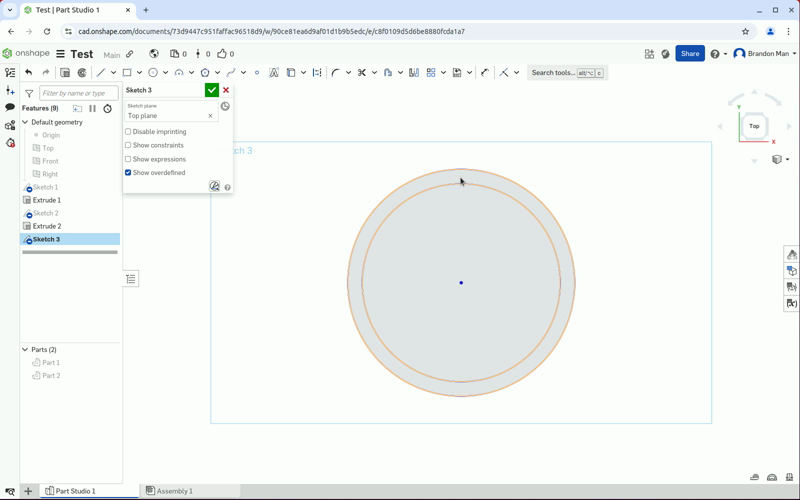
mouse_move(73, 352)
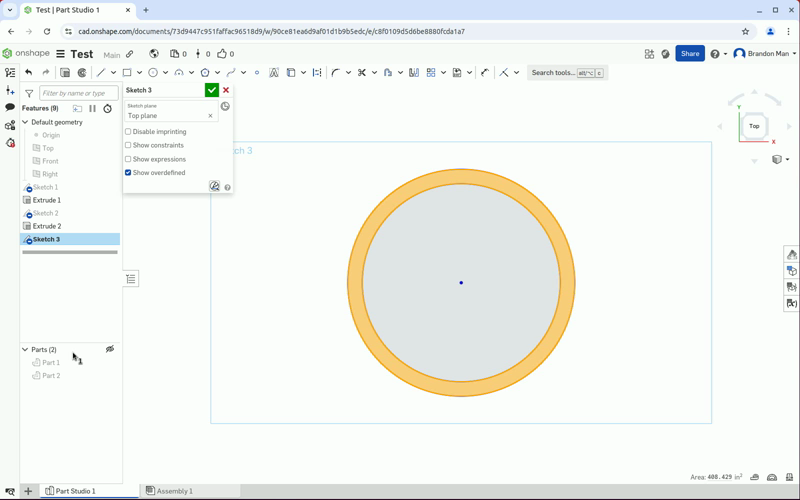
key(shift+y)
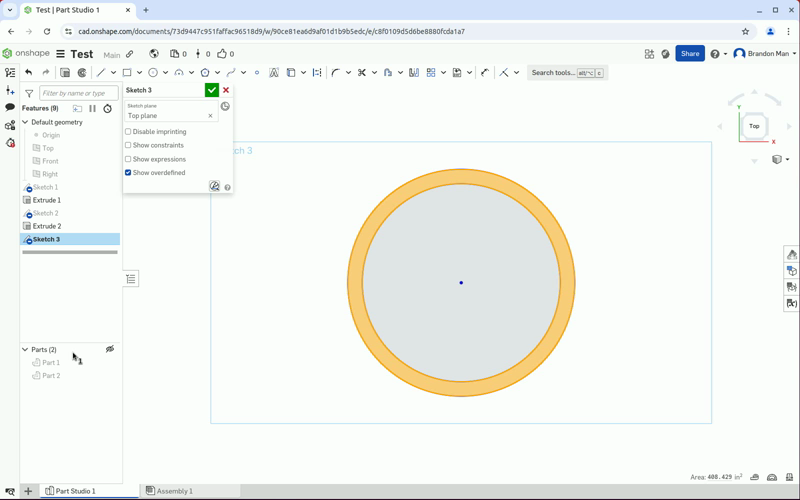
key(shift+e)
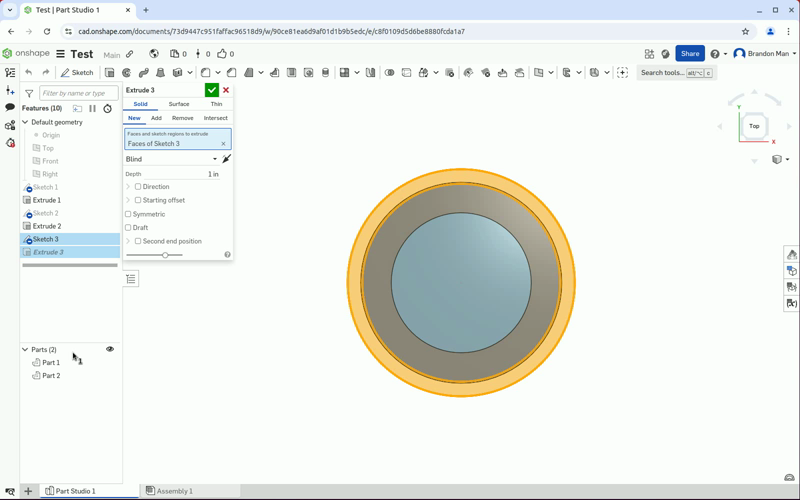
mouse_move(143, 106)
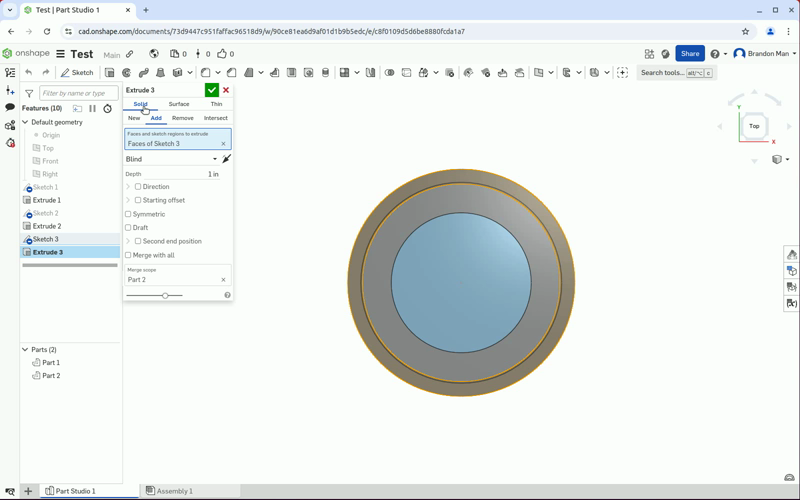
click(143, 106)
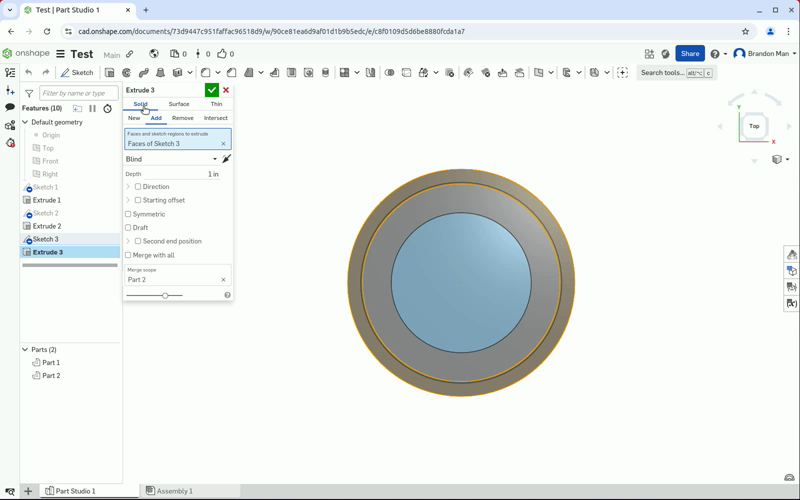
mouse_move(137, 120)
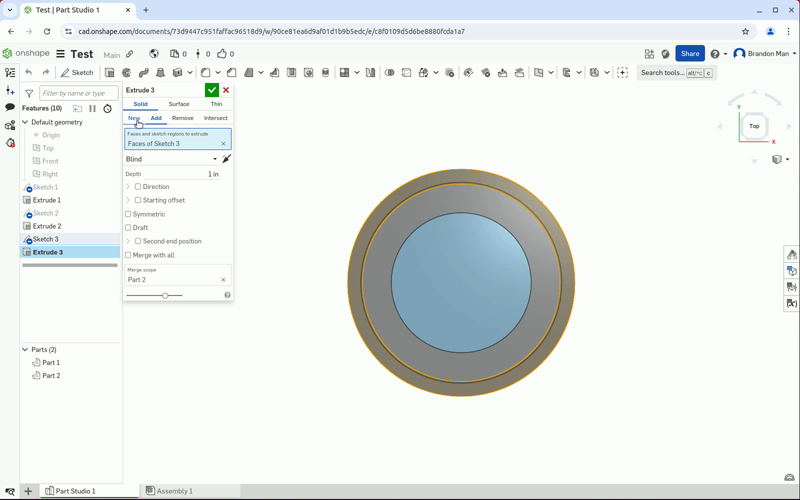
click(137, 120)
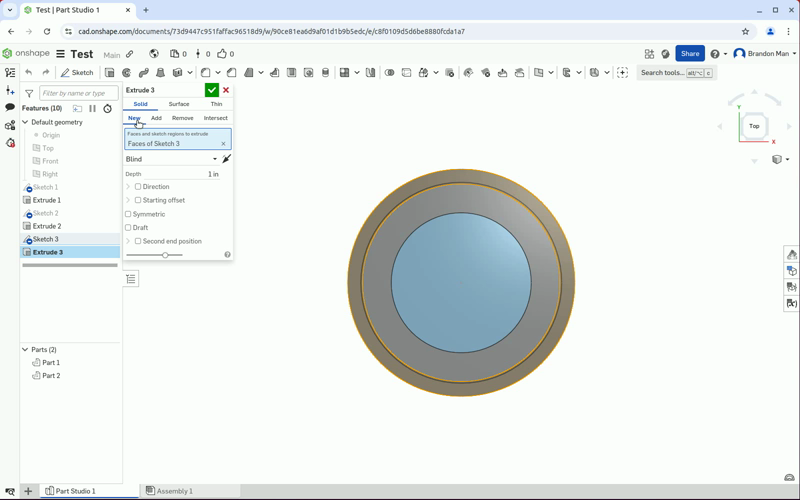
key(tab, 4)
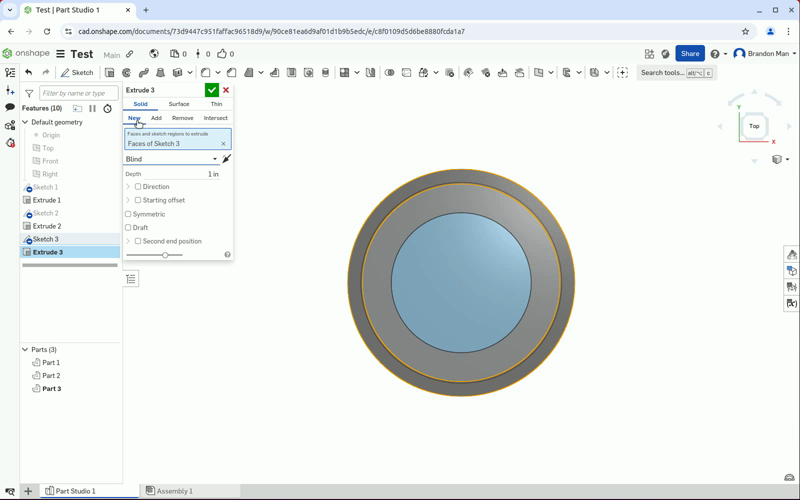
text(17.813)
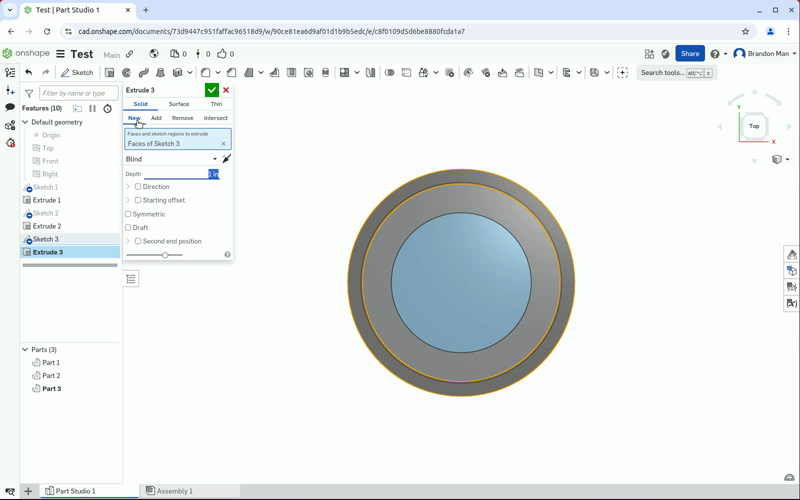
key(enter)
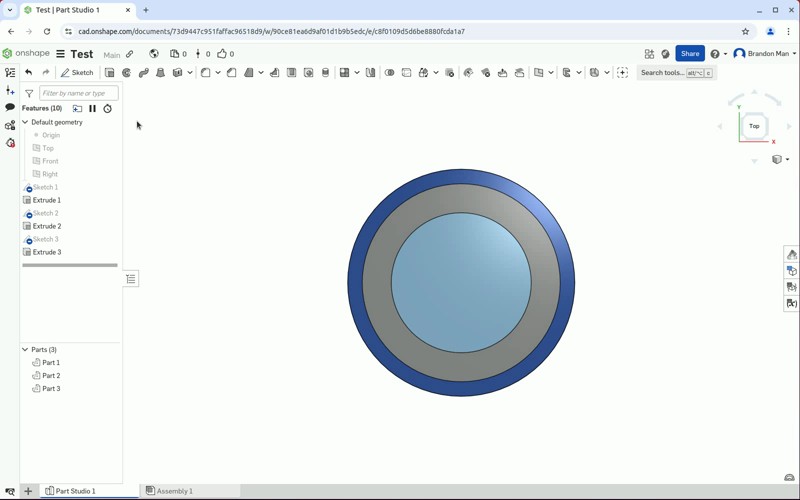
key(shift+h)
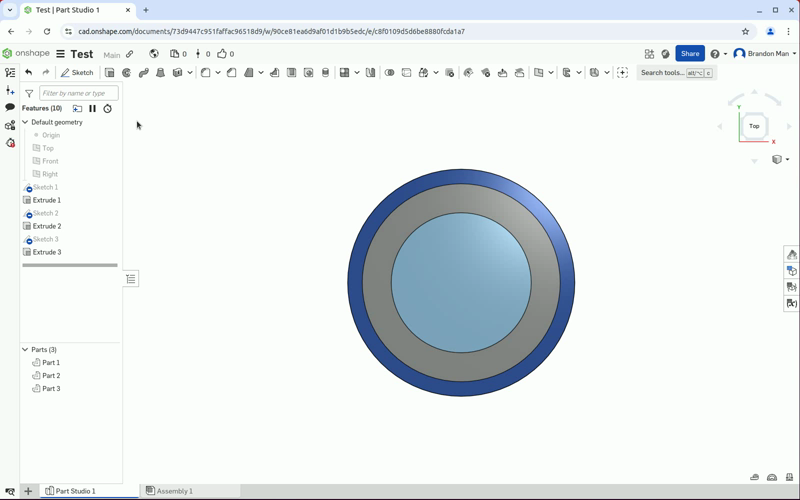
key(shift+h)
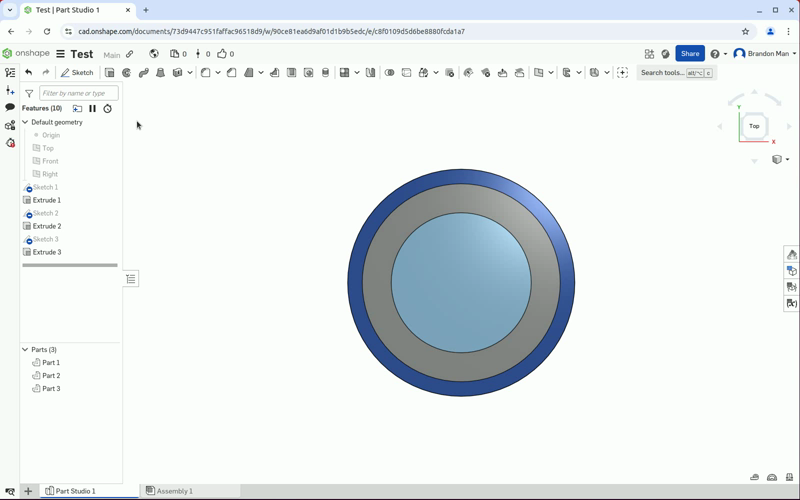
key(shift+7)
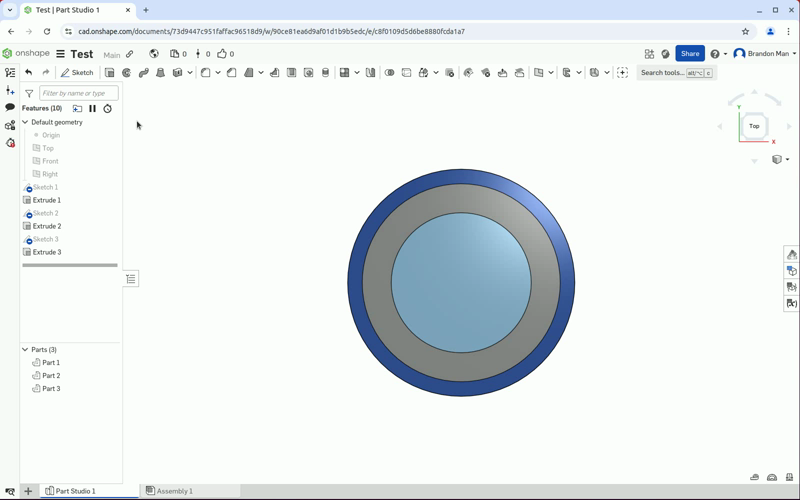
key(up, 3)
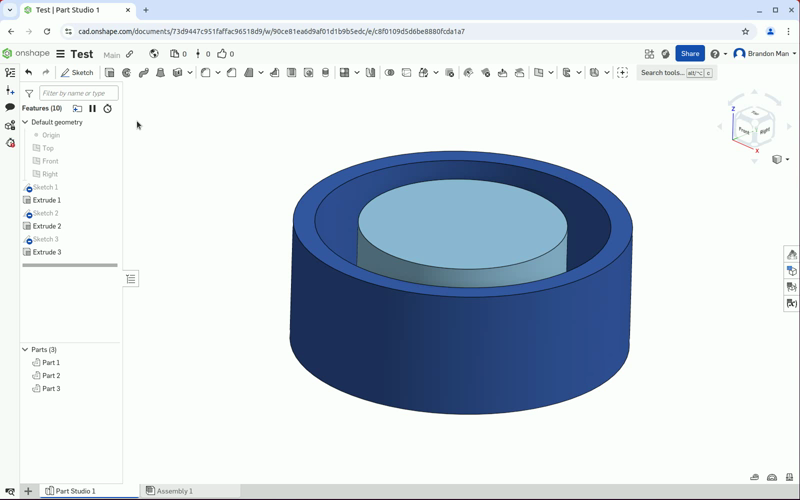
key(left, 3)
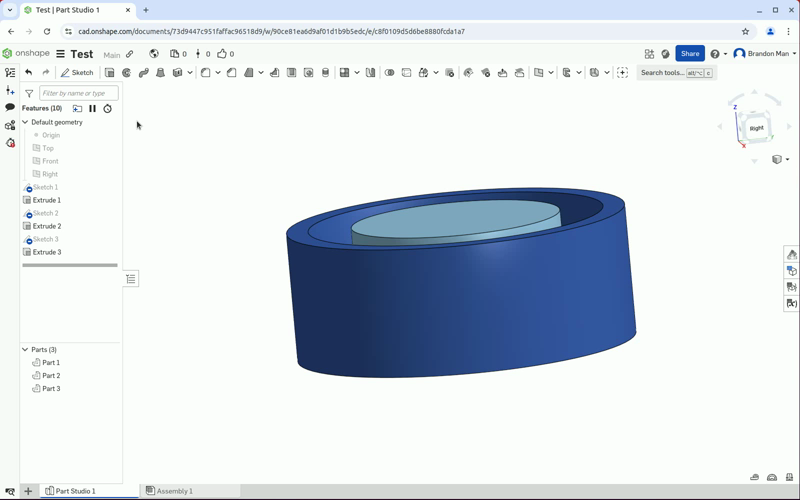
key(right, 3)
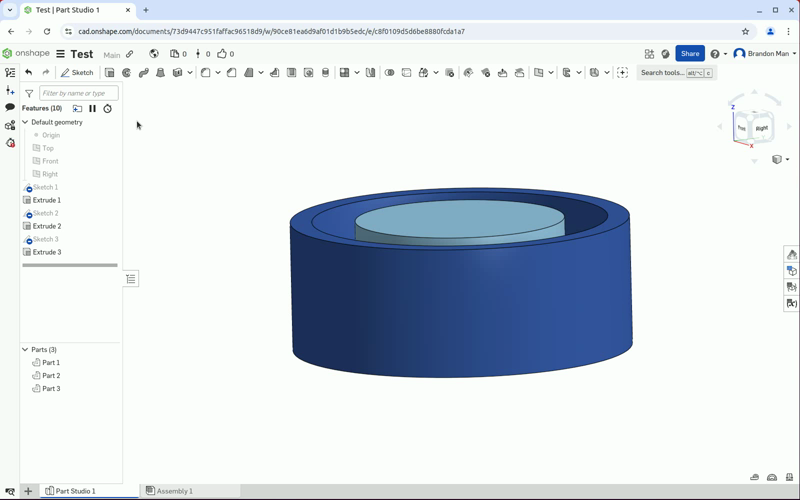
key(down, 3)
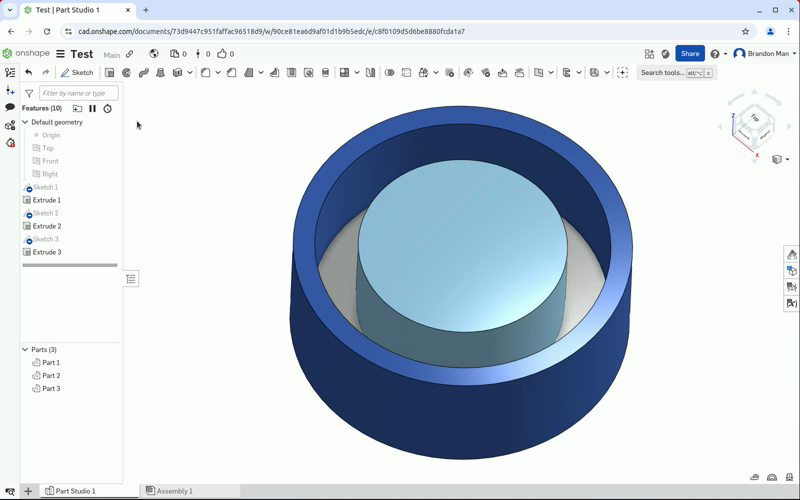
mouse_move(73, 189)
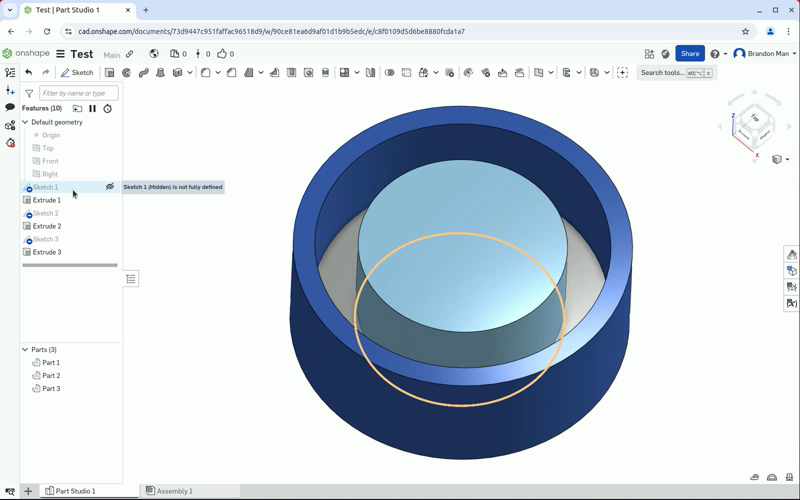
click(73, 189)